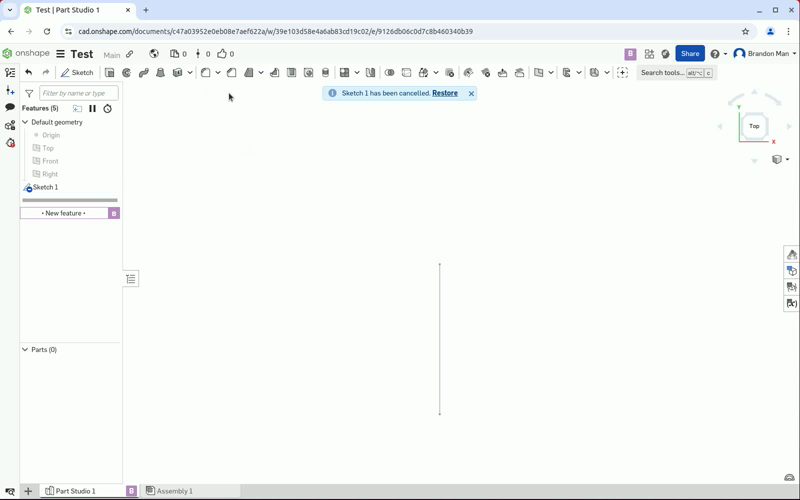
key(shift+h)
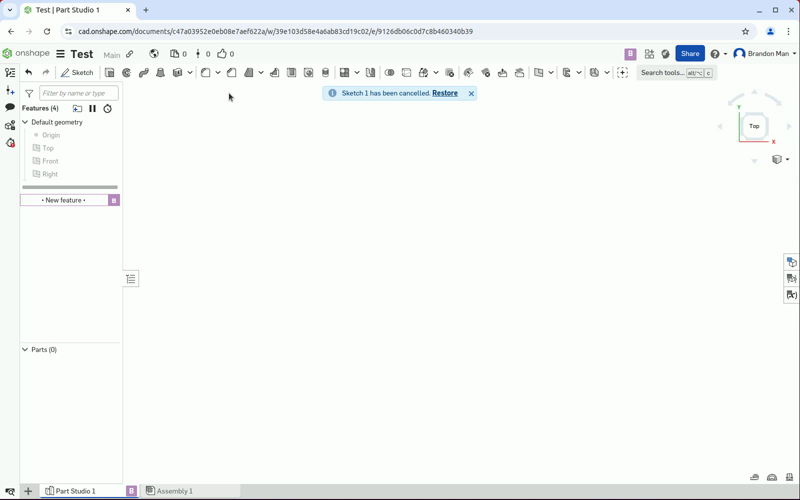
mouse_move(73, 352)
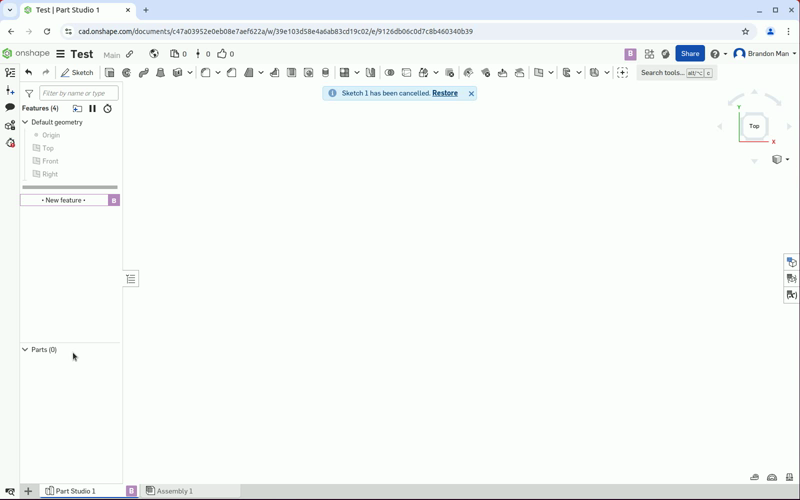
key(y)
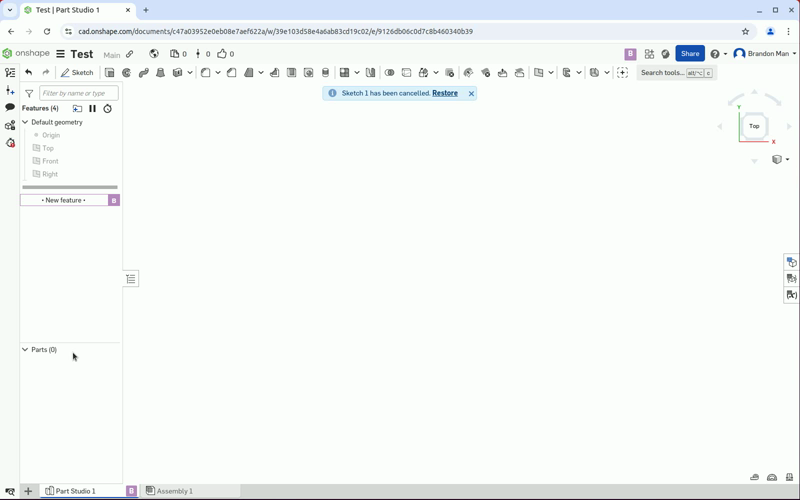
key(shift+p)
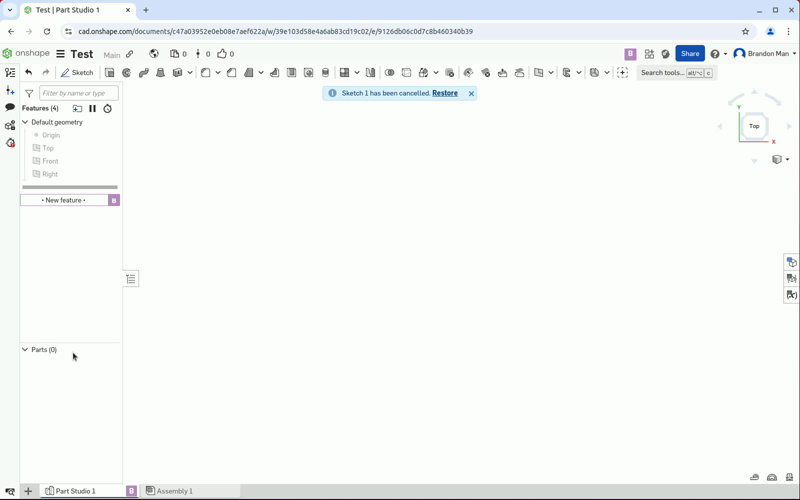
key(space)
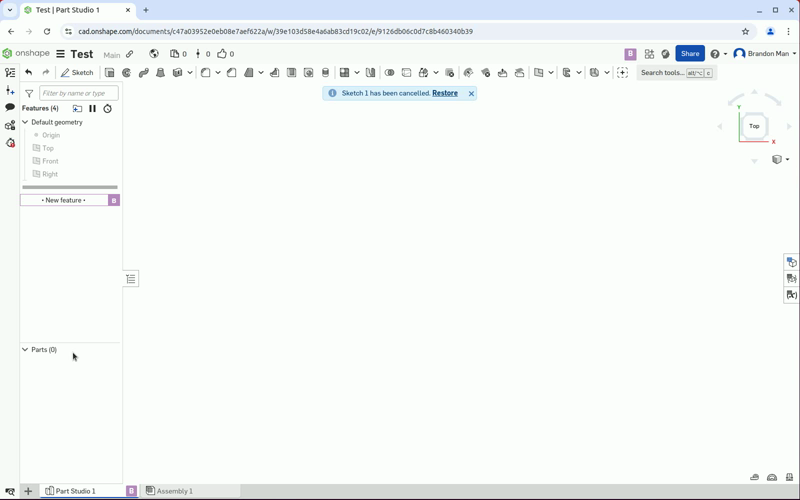
key_down(shift)
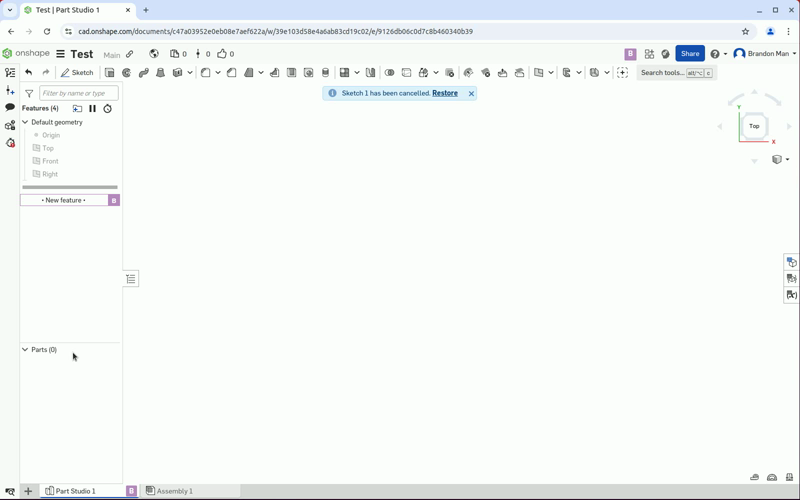
key(up)
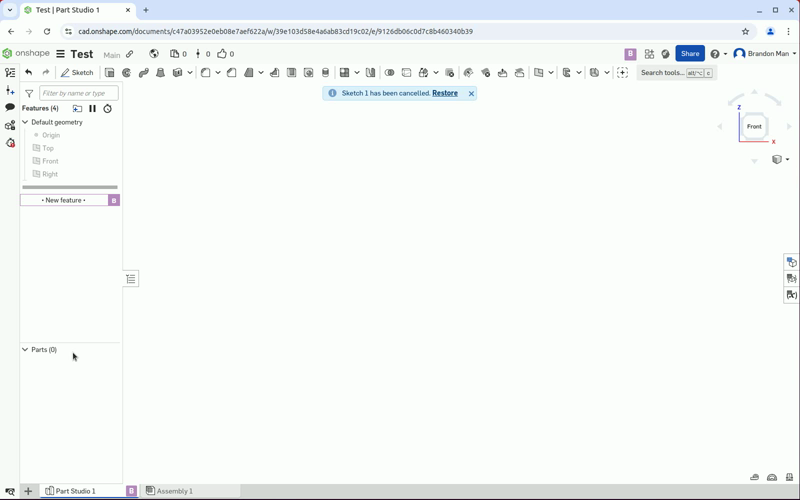
key_up(shift)
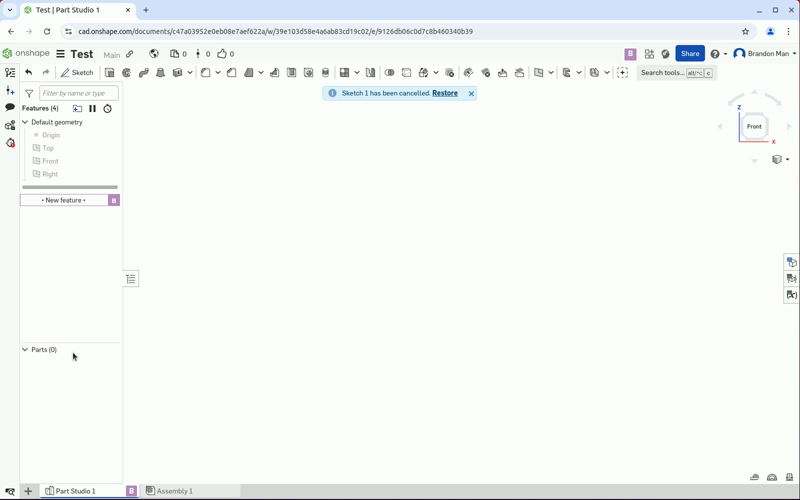
mouse_move(73, 352)
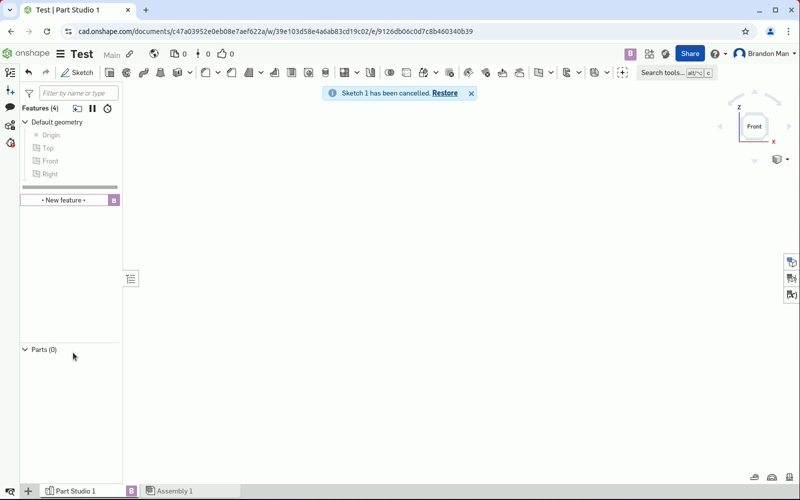
key(shift+y)
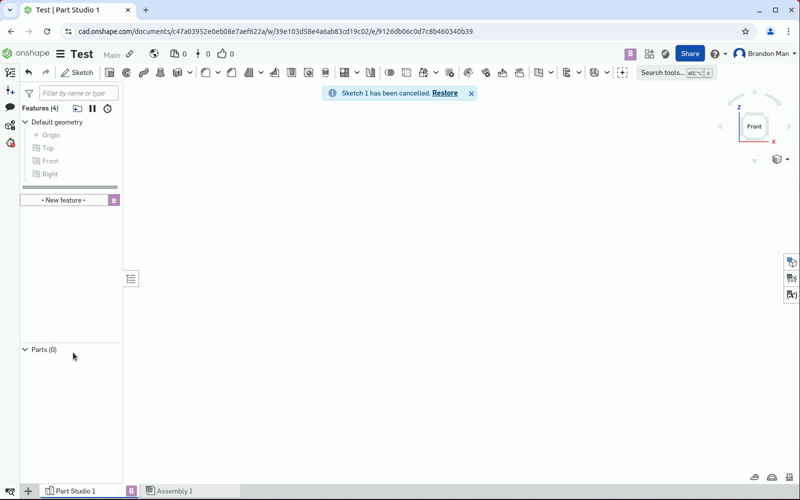
key(shift+s)
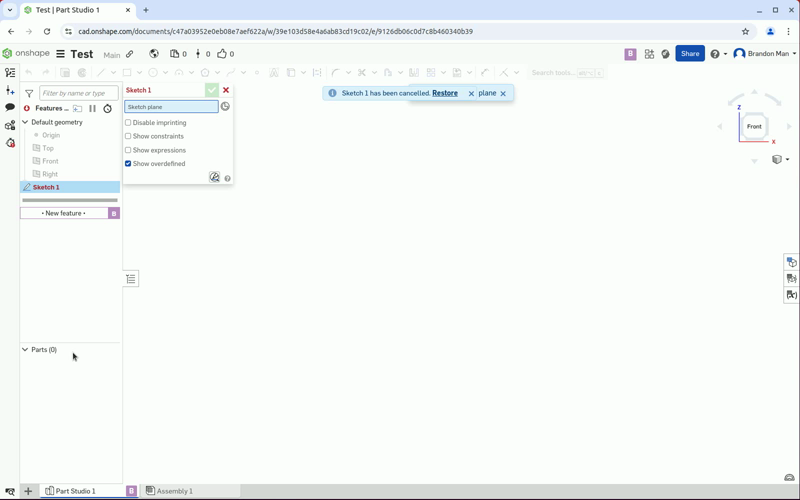
mouse_move(73, 163)
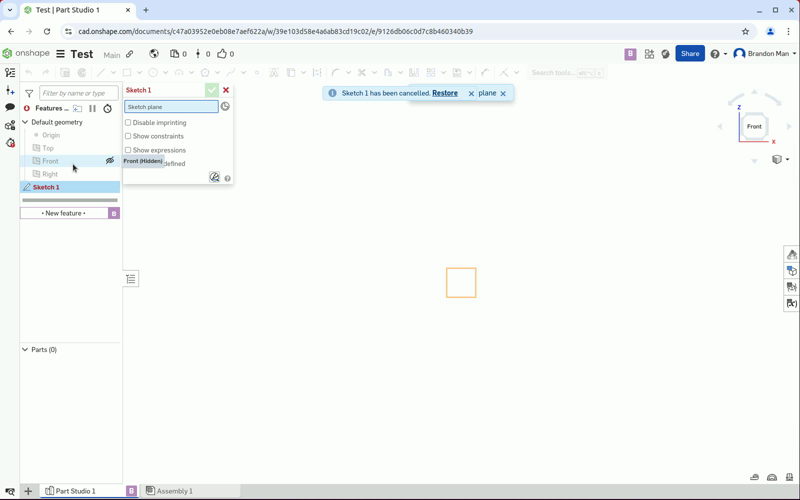
click(73, 163)
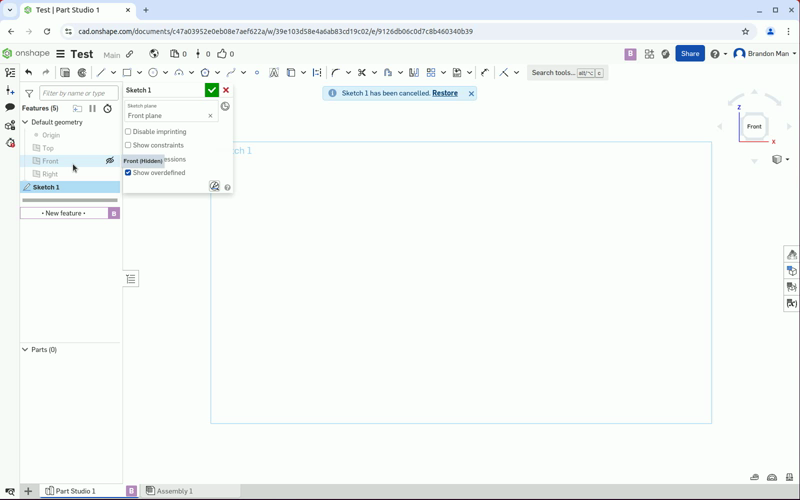
mouse_move(73, 352)
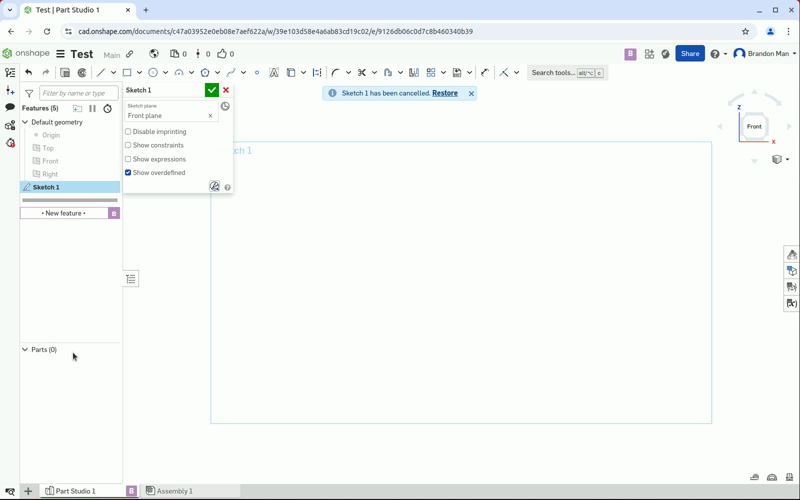
key(y)
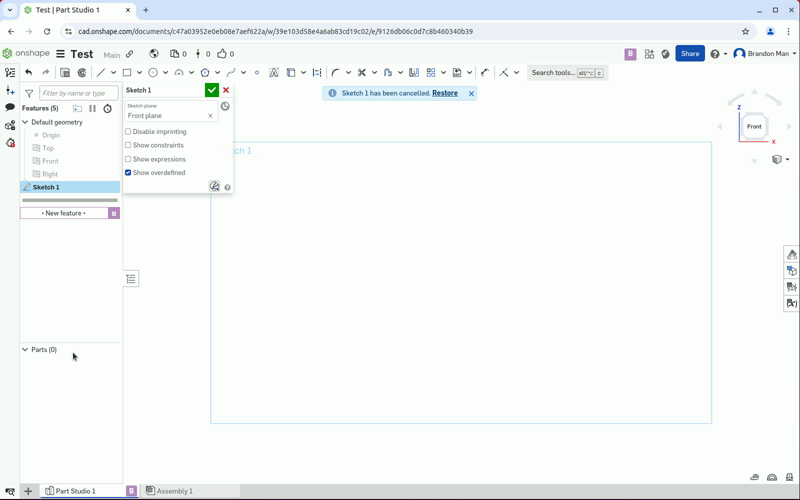
key(l)
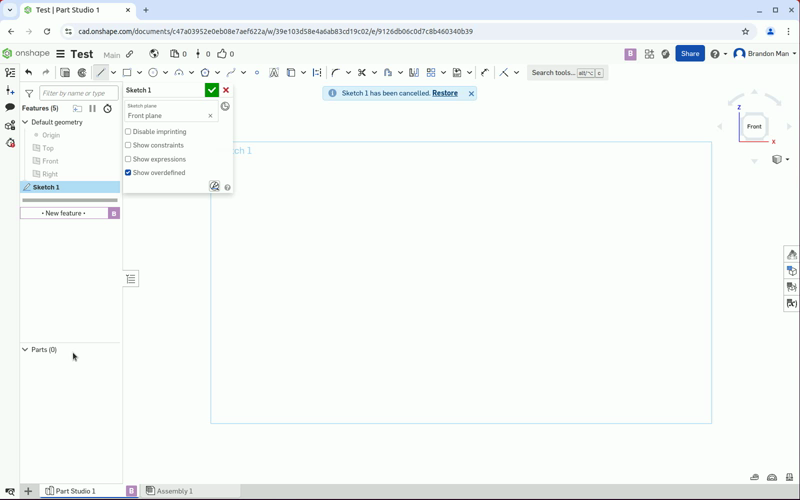
key_down(shift)
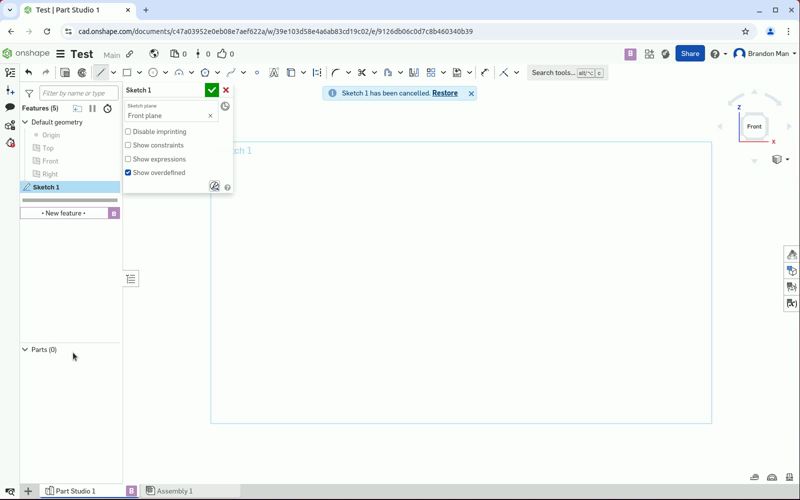
mouse_move(460, 282)
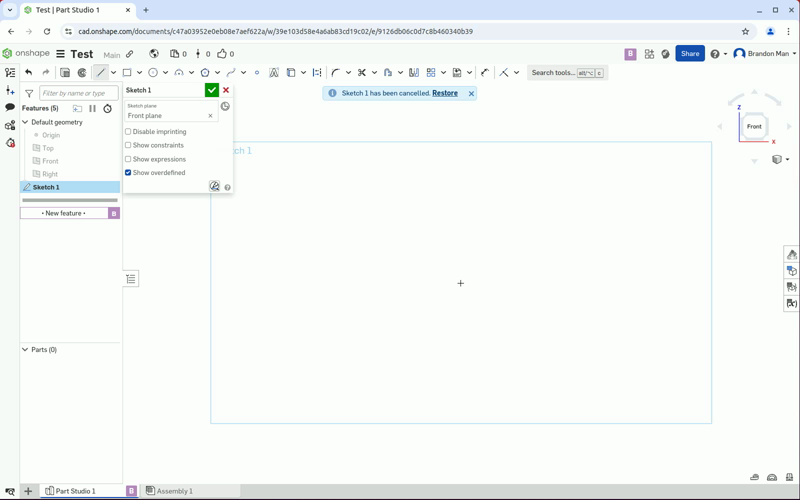
click(460, 282)
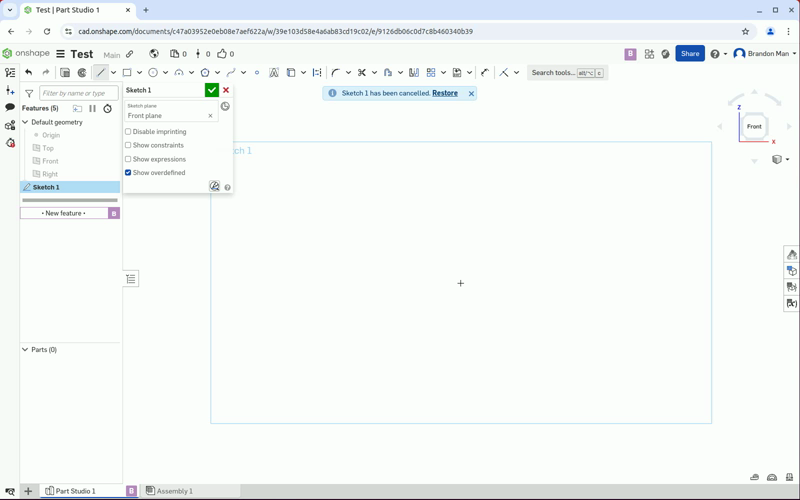
key_up(shift)
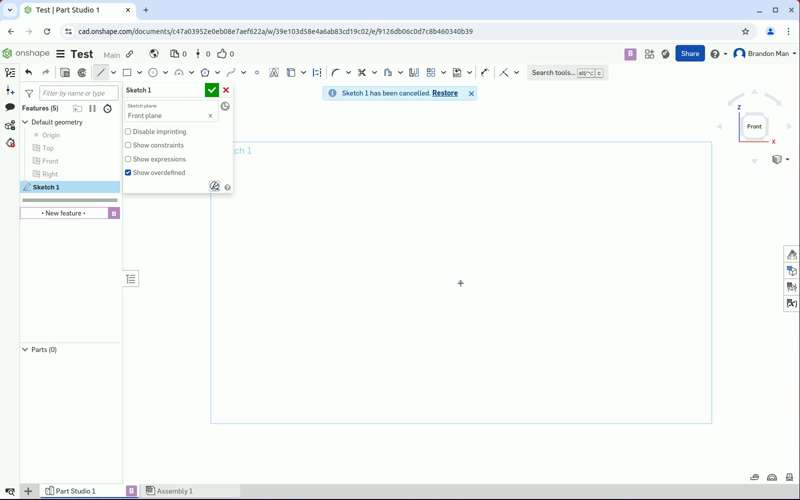
key_down(shift)
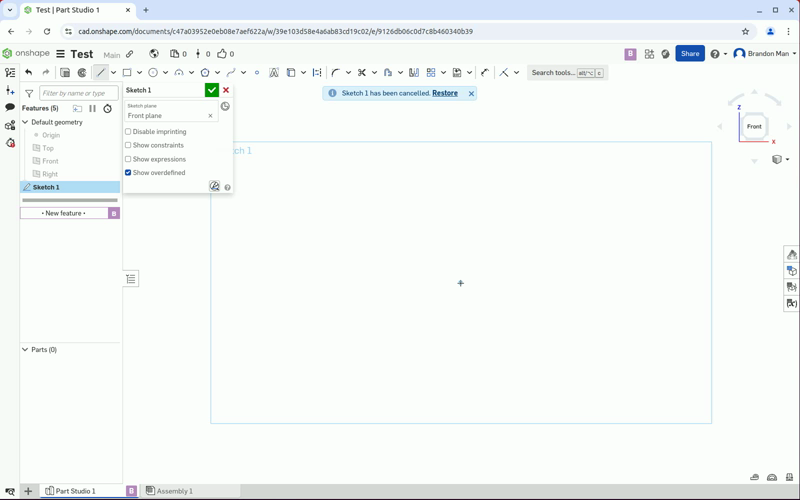
mouse_move(543, 282)
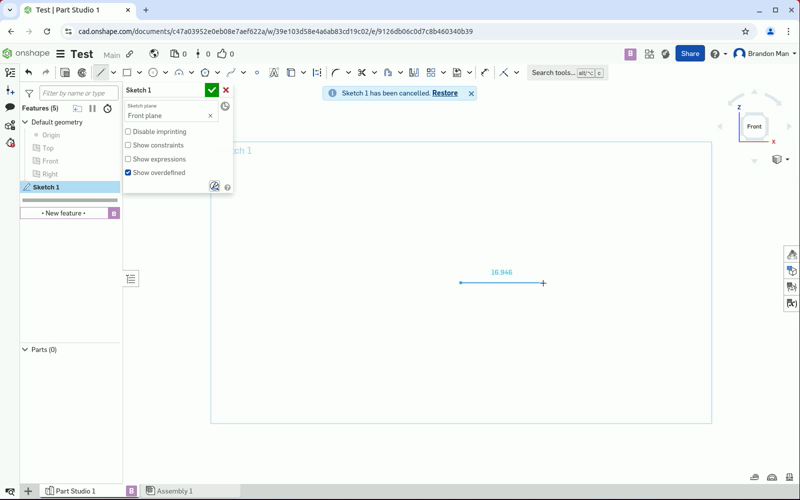
click(543, 282)
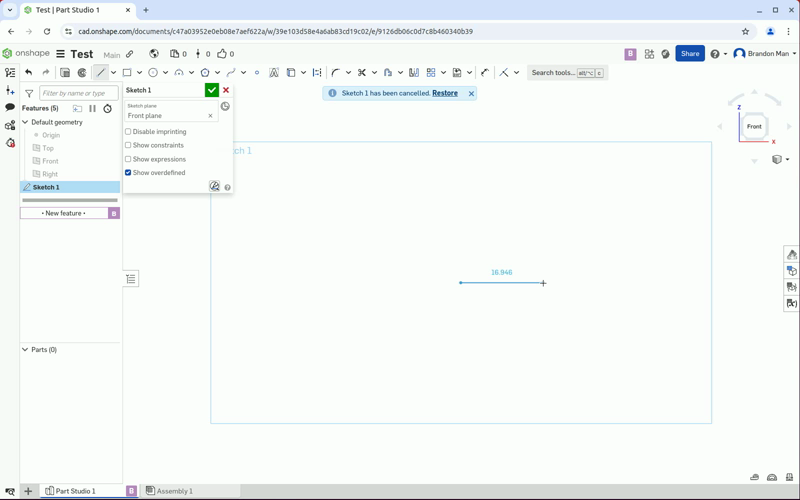
key_up(shift)
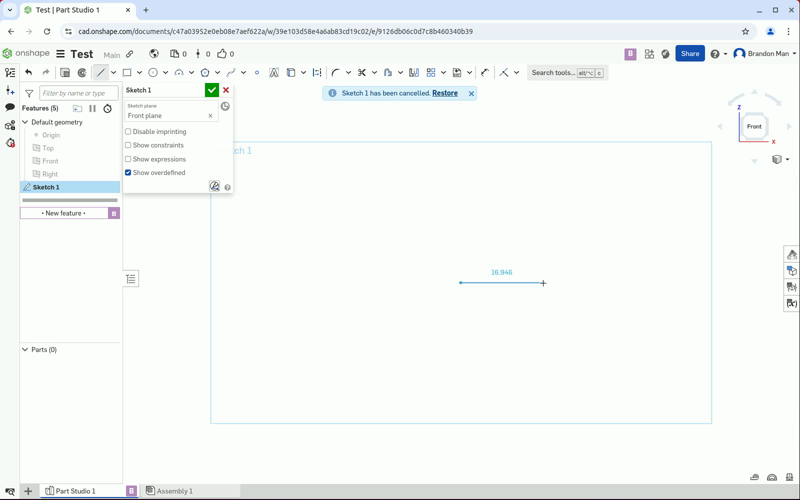
key_down(shift)
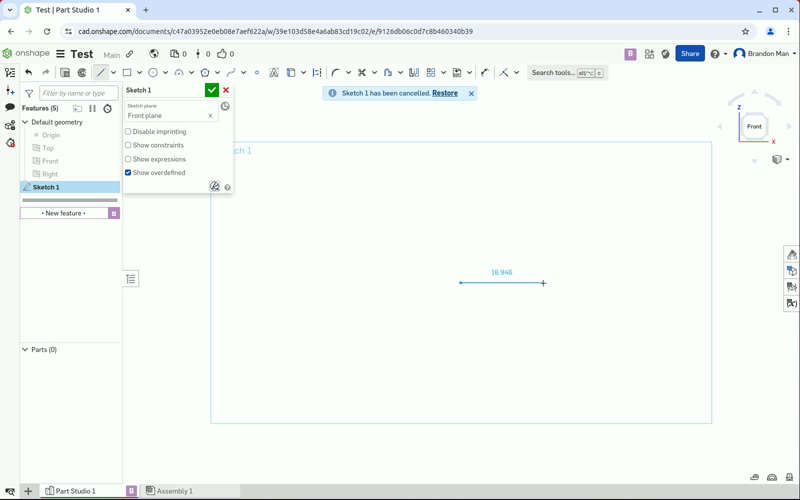
mouse_move(543, 218)
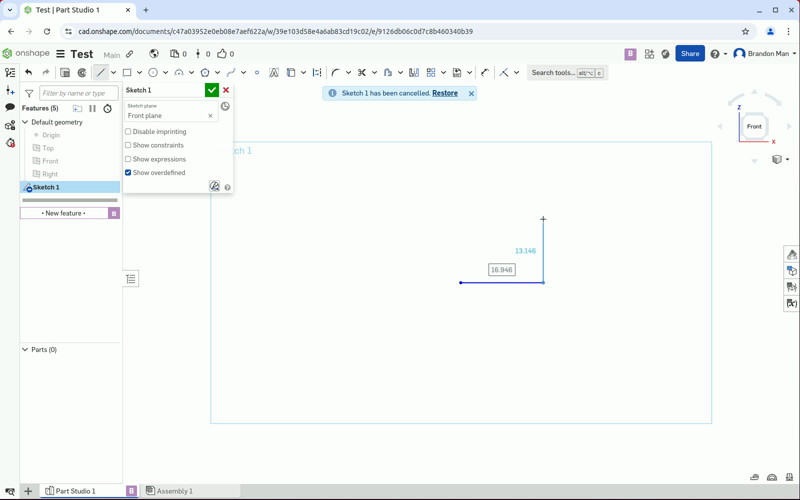
click(543, 218)
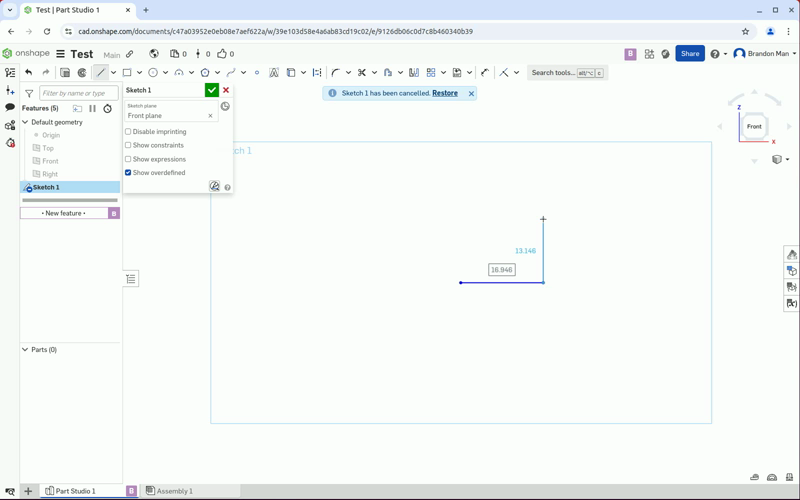
key_up(shift)
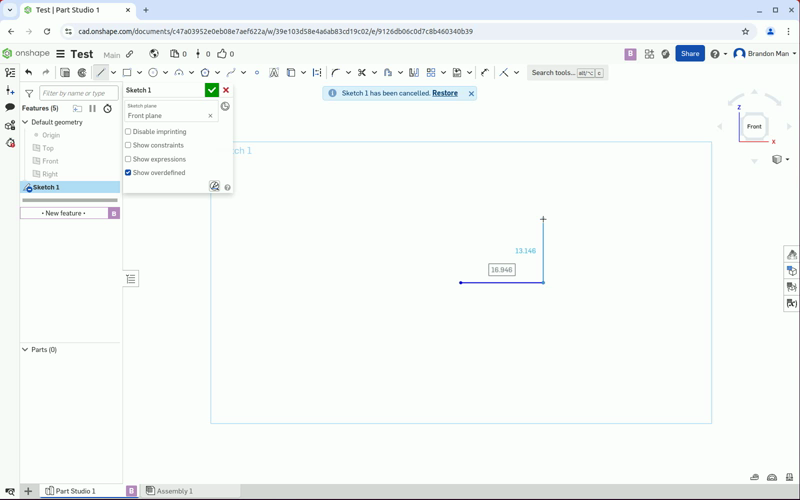
key_down(shift)
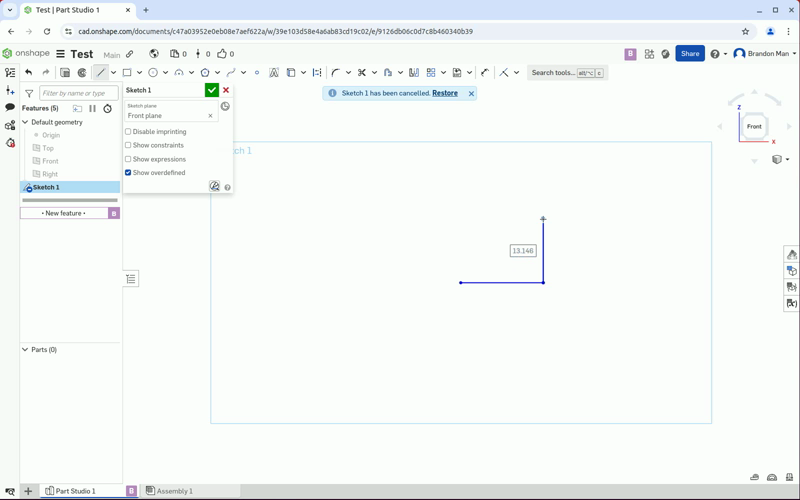
mouse_move(460, 218)
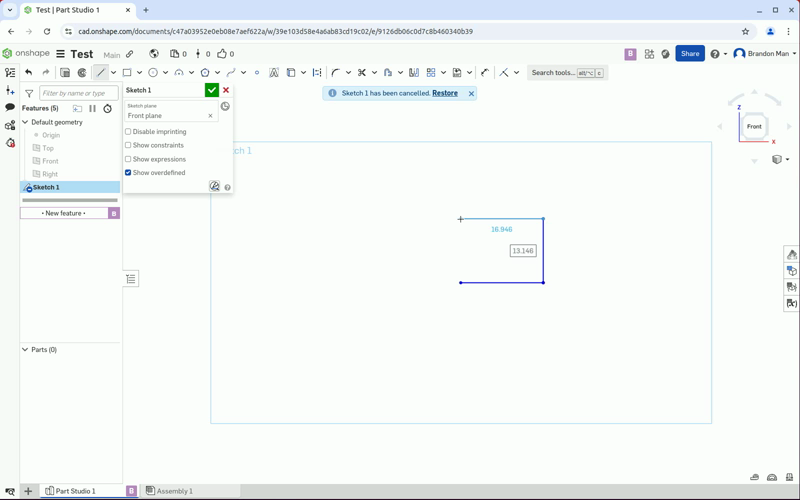
click(460, 218)
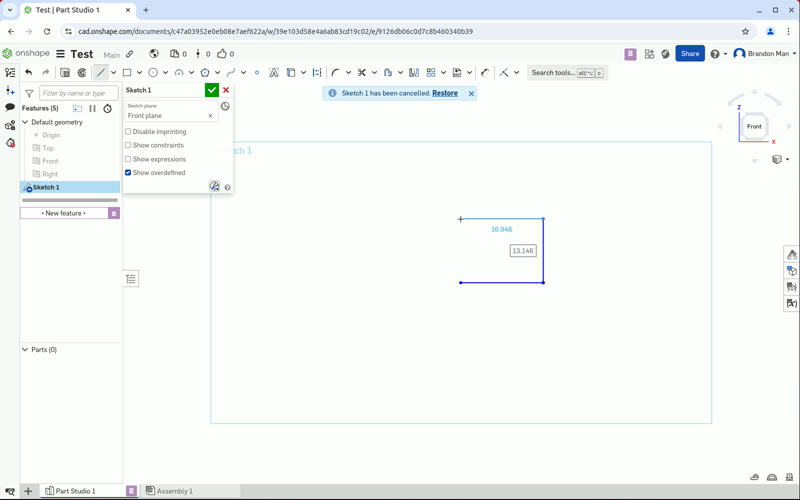
key_up(shift)
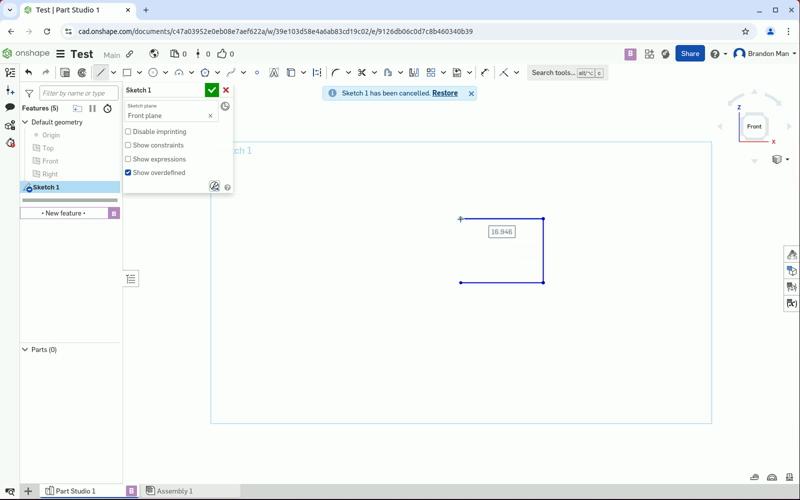
key_down(shift)
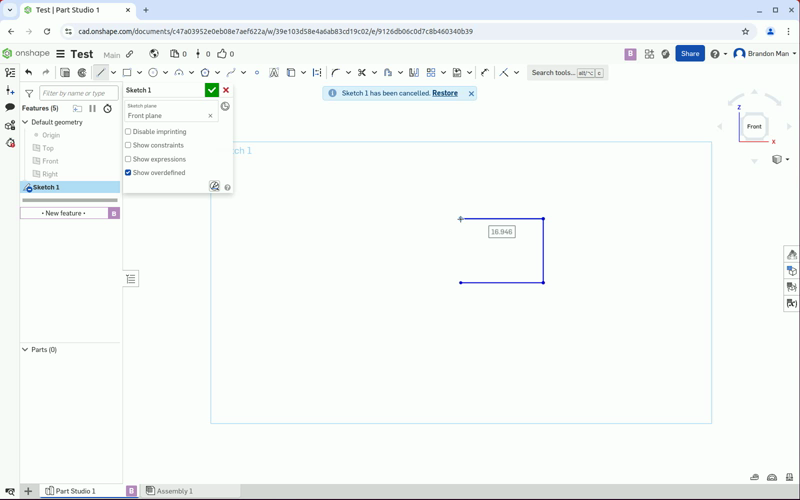
mouse_move(460, 282)
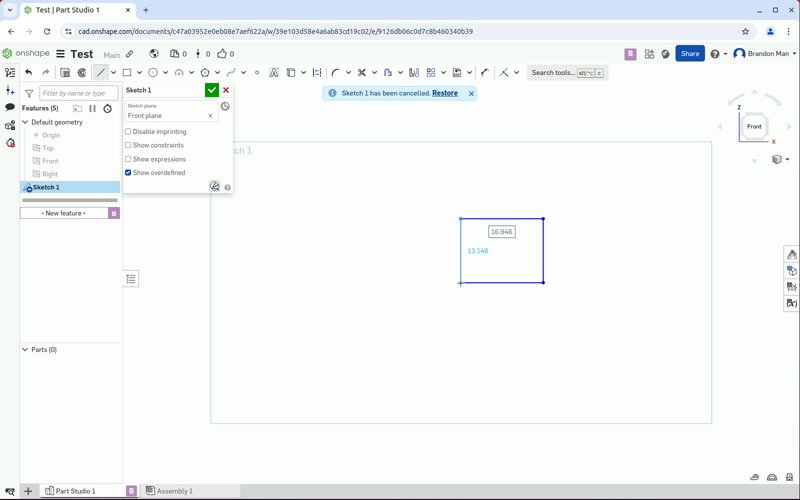
key_up(shift)
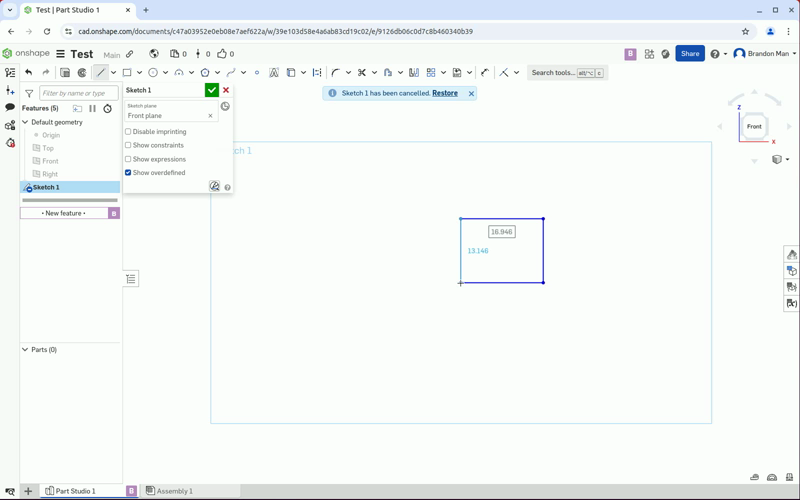
click(460, 282)
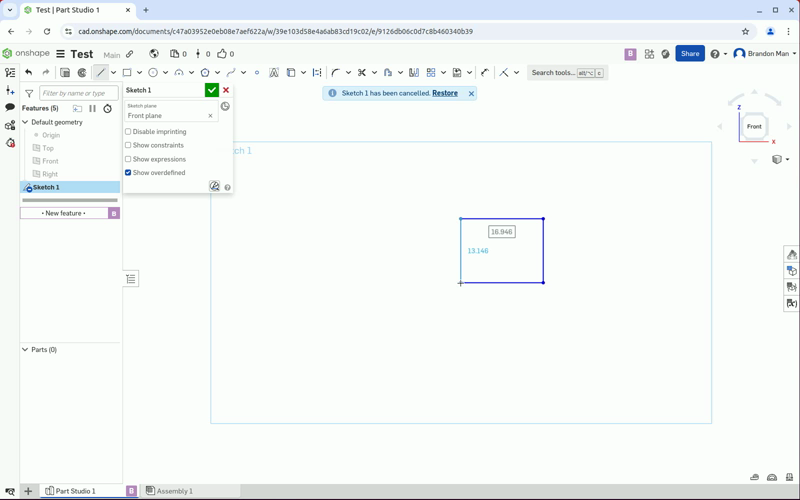
key(esc)
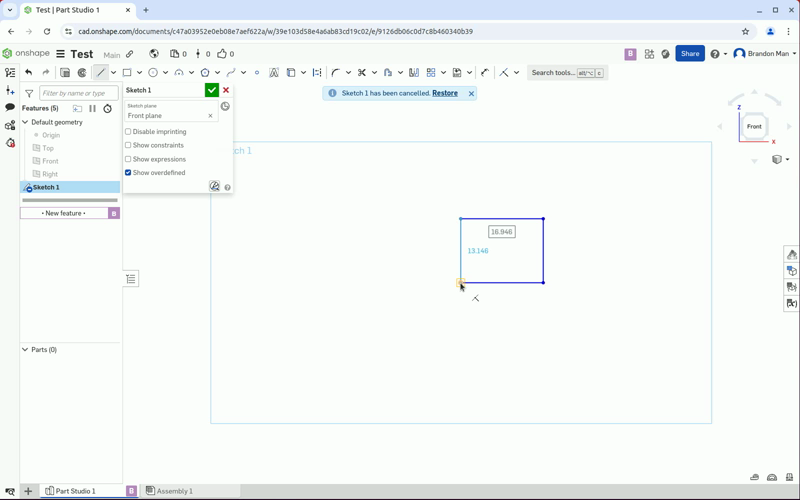
mouse_move(533, 253)
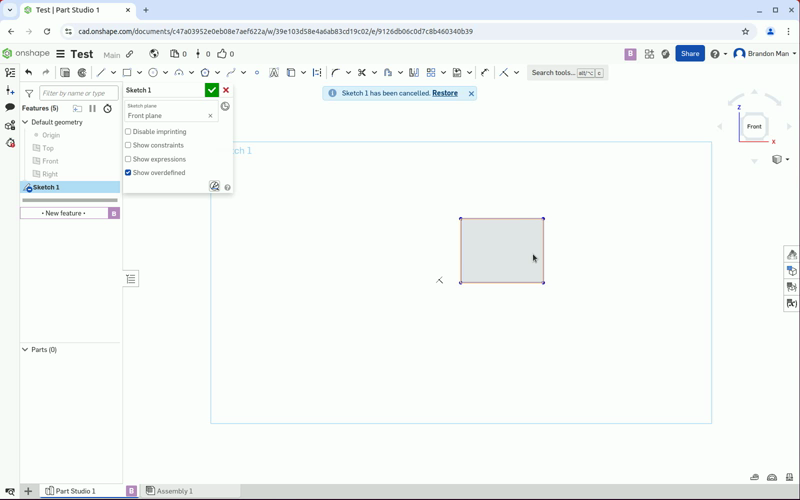
click(533, 253)
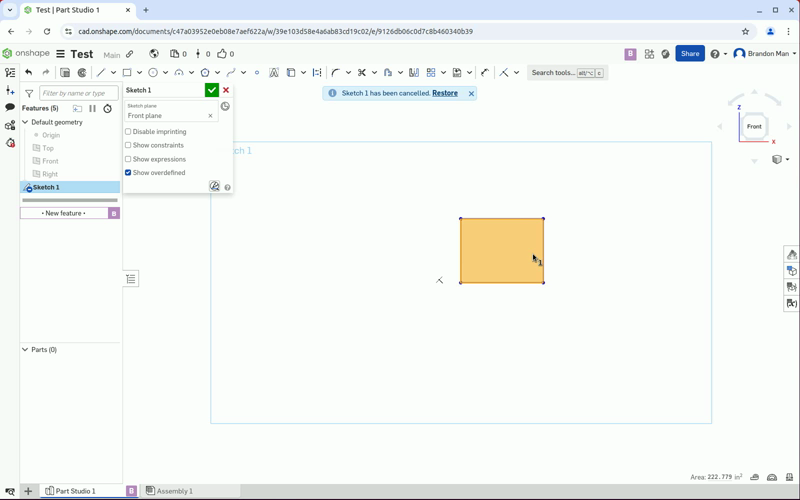
mouse_move(73, 352)
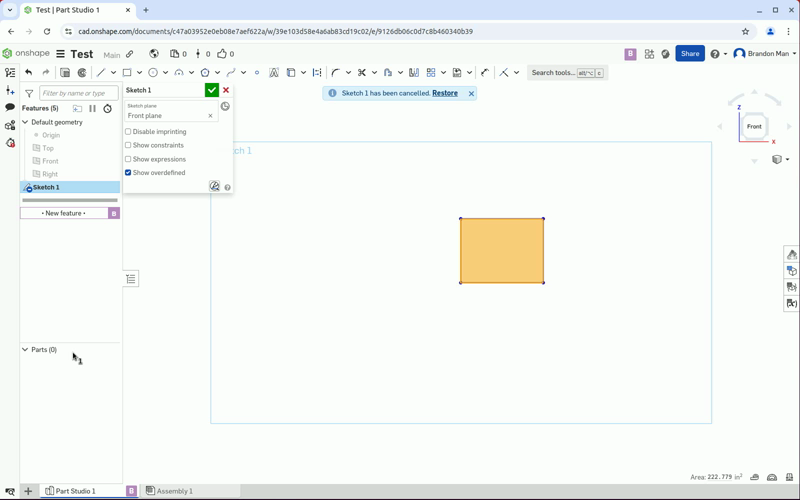
key(shift+y)
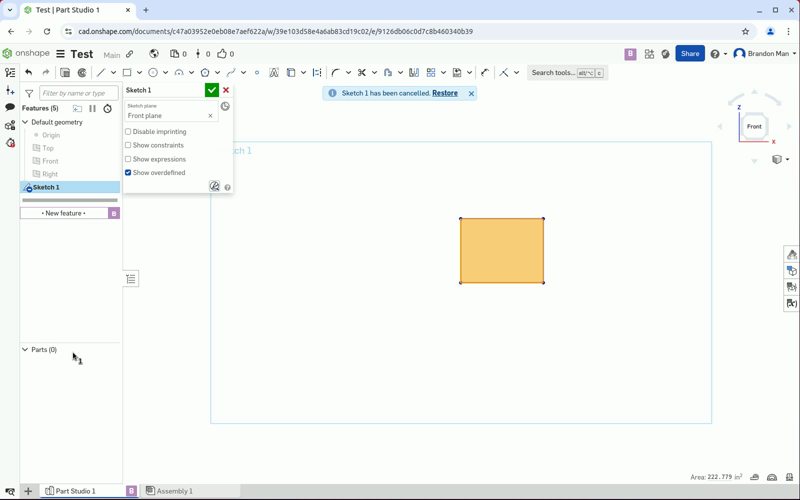
key(shift+e)
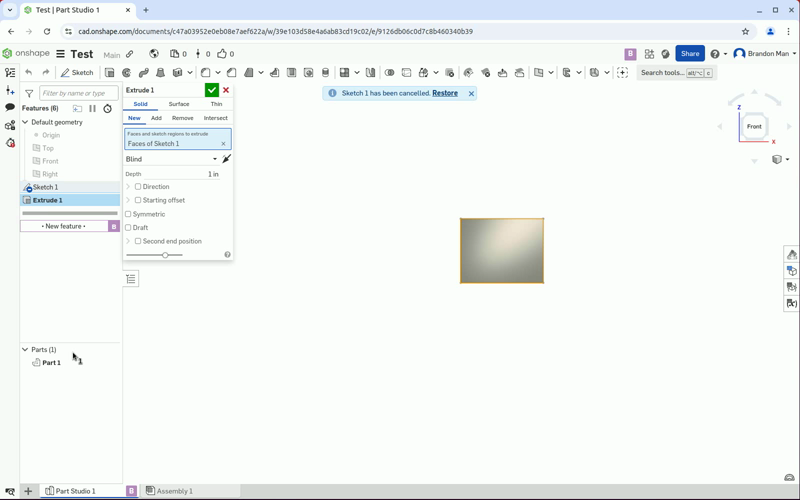
mouse_move(143, 106)
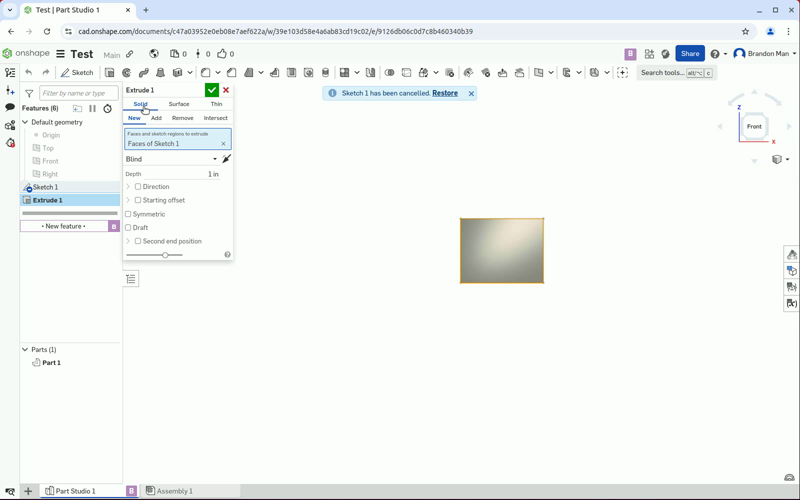
click(143, 106)
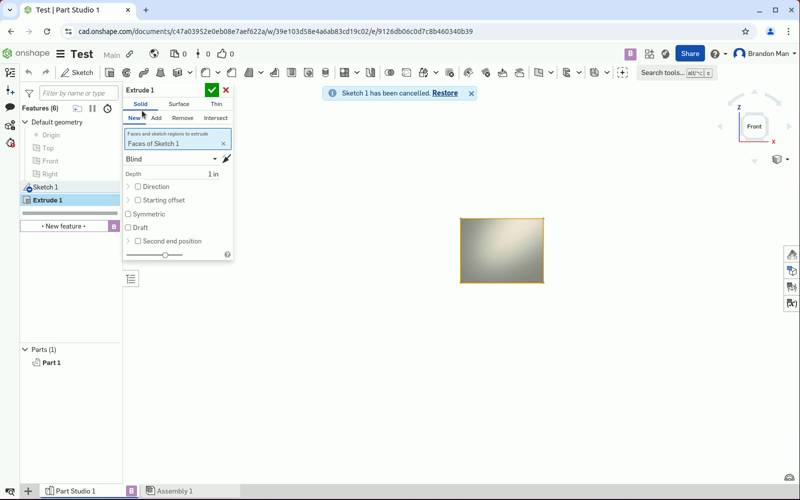
mouse_move(137, 120)
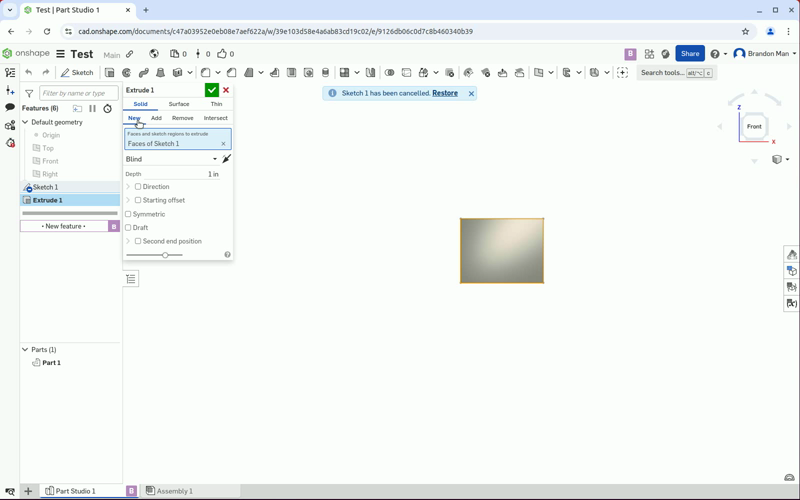
click(137, 120)
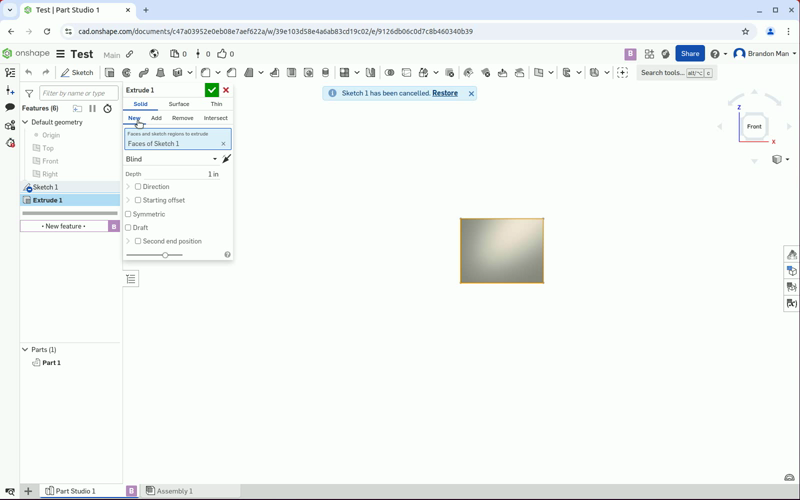
key(tab, 4)
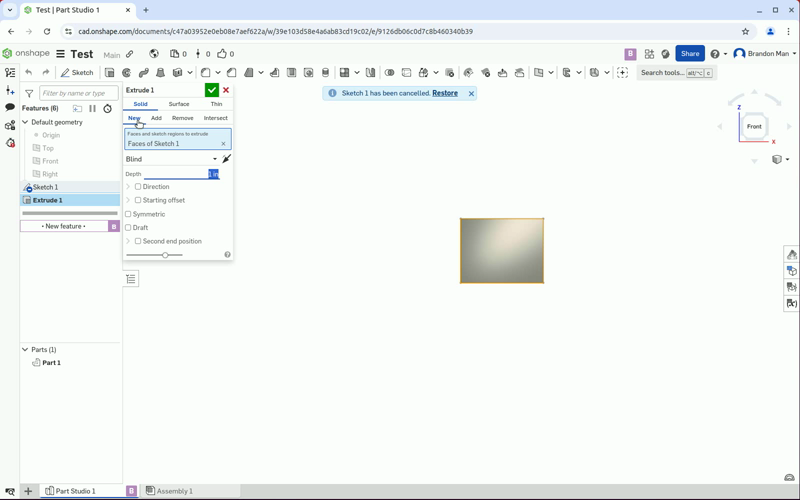
text(23.108)
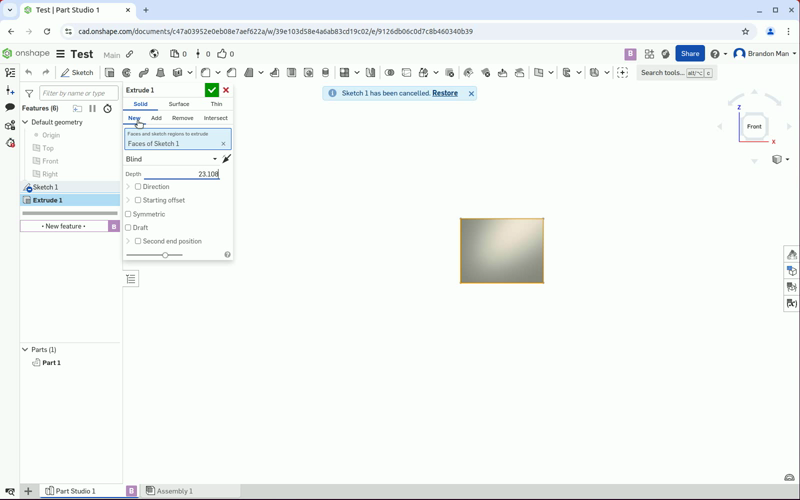
key(enter)
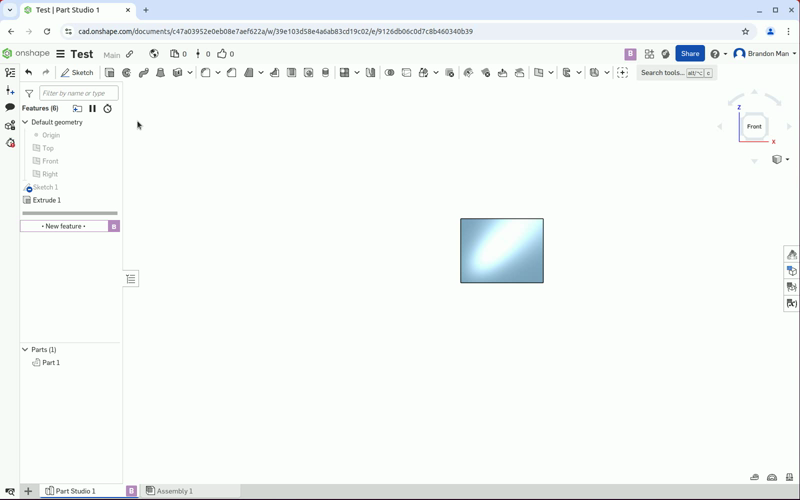
key(shift+h)
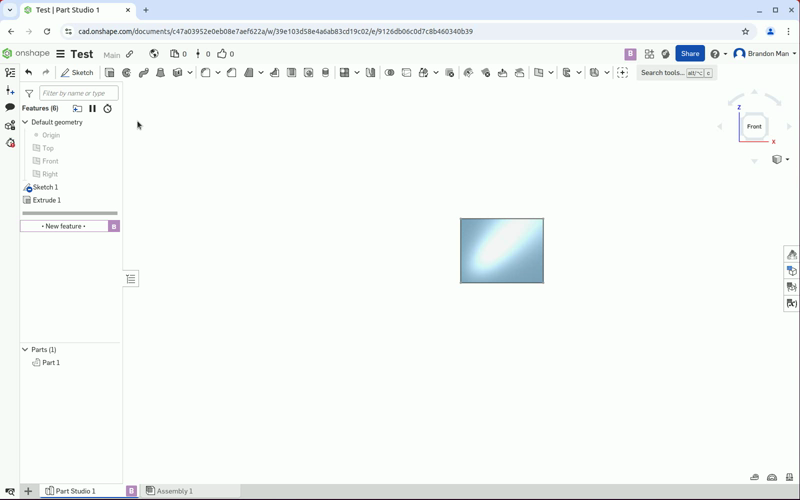
key(shift+h)
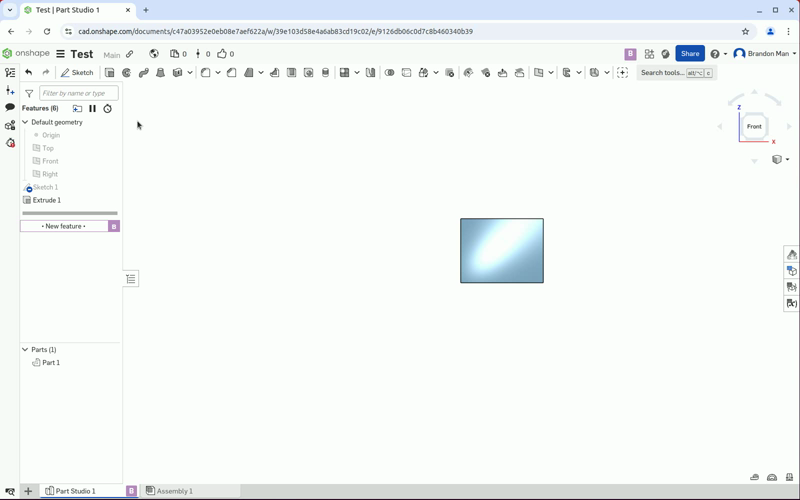
mouse_move(73, 189)
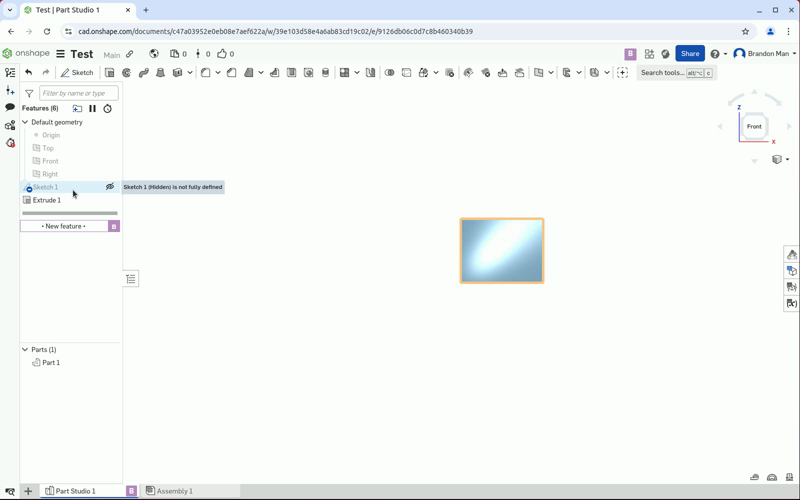
click(73, 189)
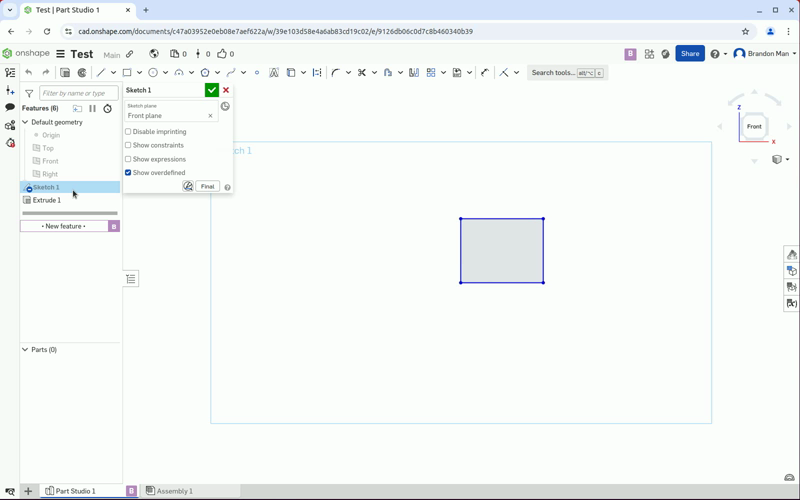
mouse_move(229, 92)
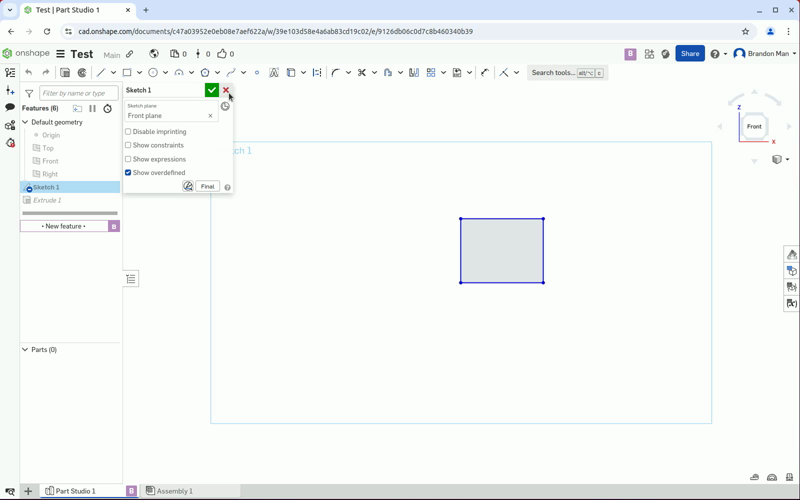
click(229, 92)
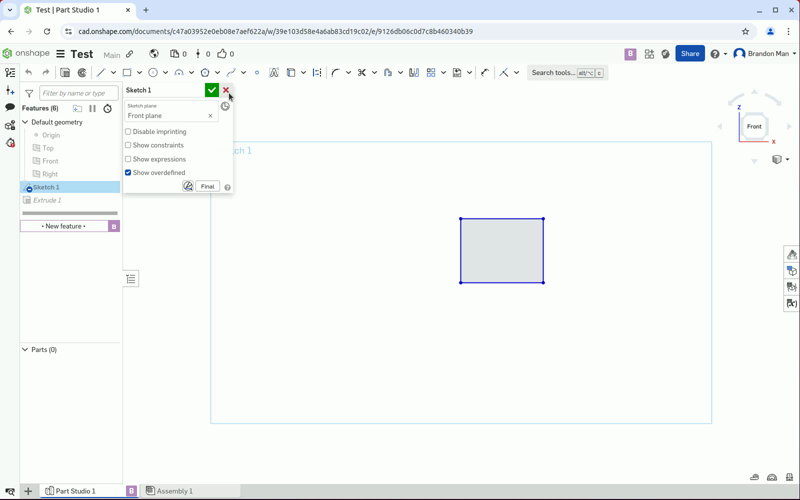
key(shift+s)
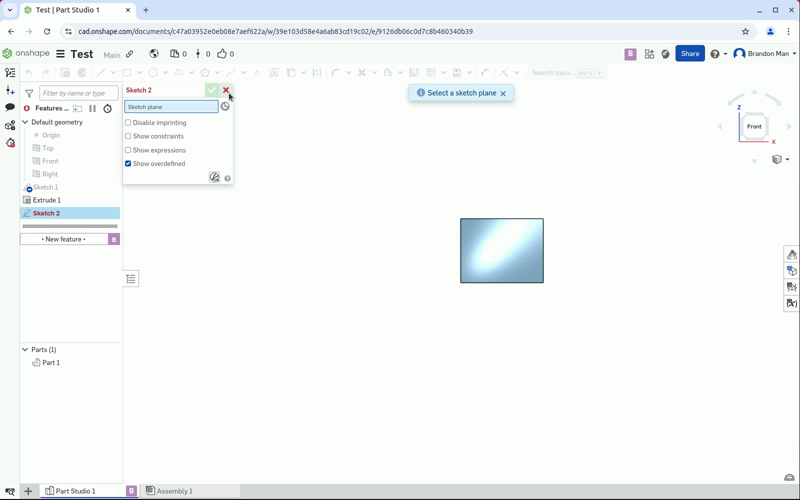
mouse_move(73, 163)
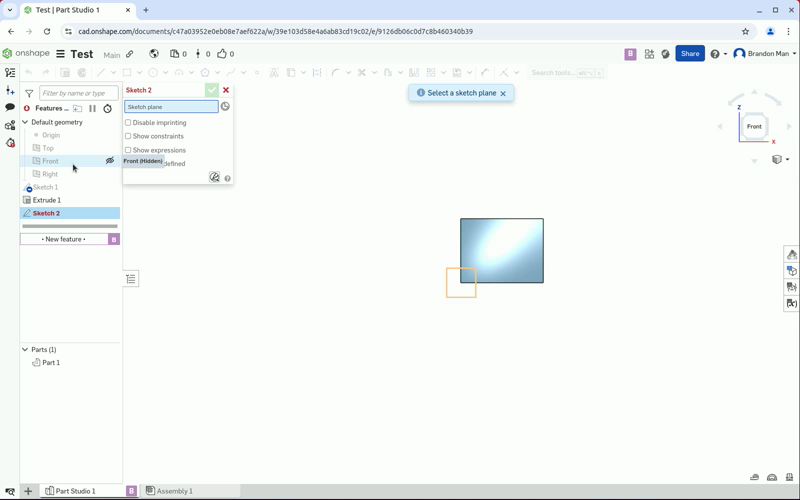
click(73, 163)
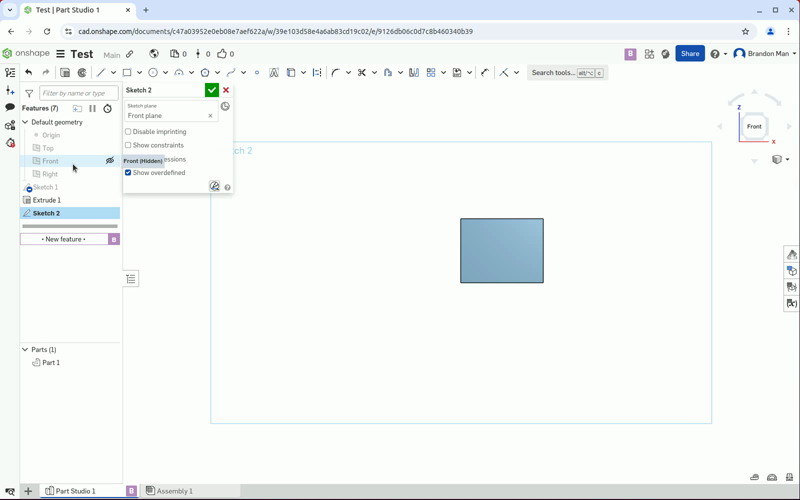
mouse_move(73, 352)
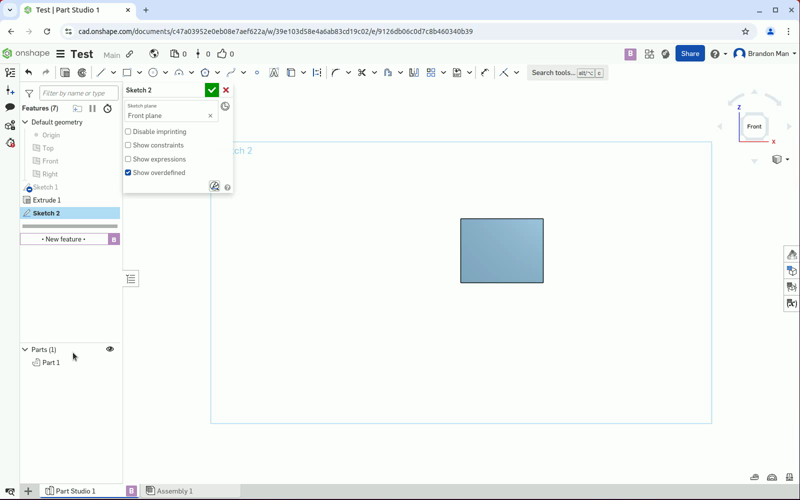
key(y)
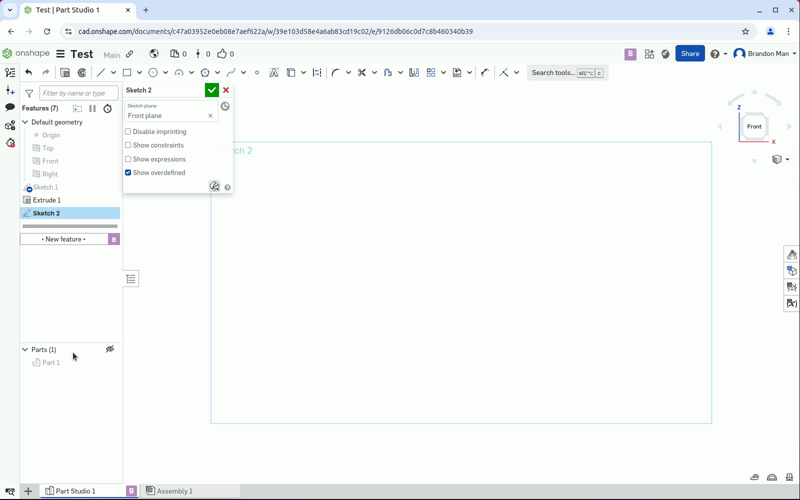
key(l)
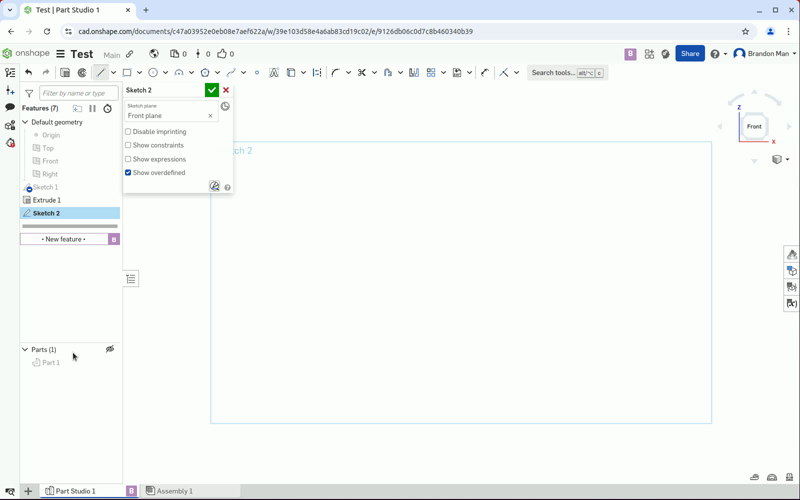
key_down(shift)
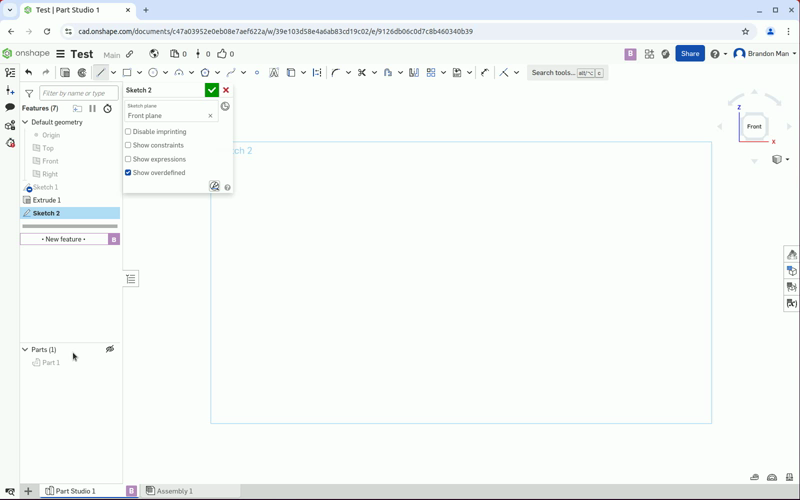
mouse_move(460, 282)
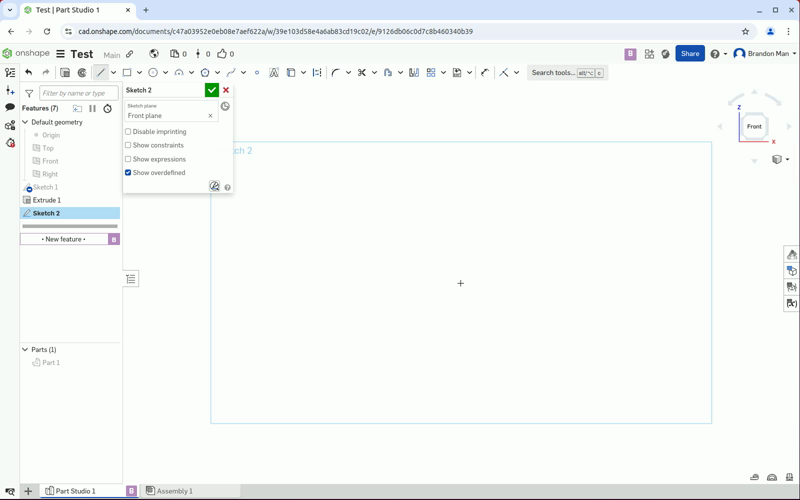
click(460, 282)
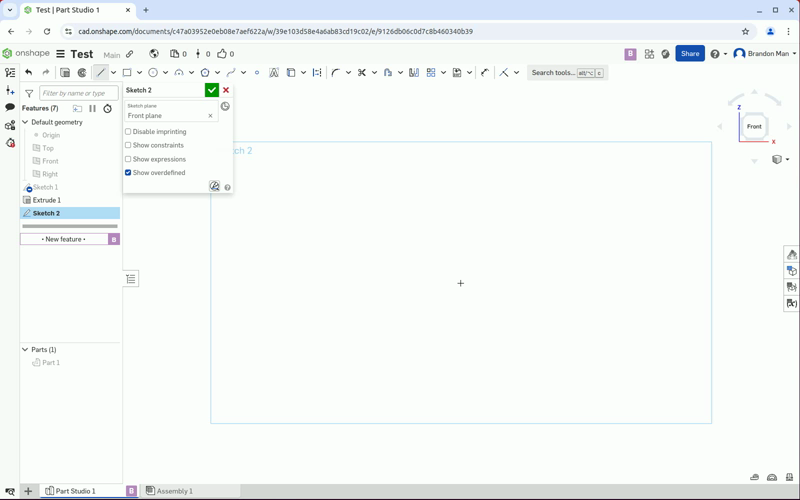
key_up(shift)
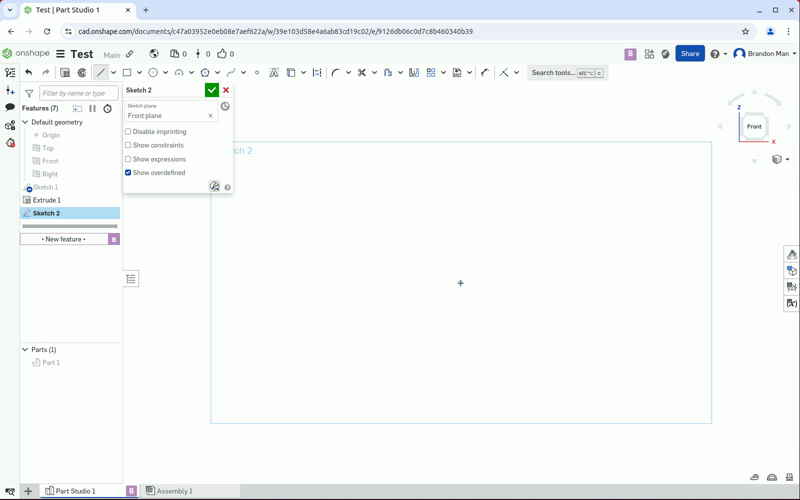
key_down(shift)
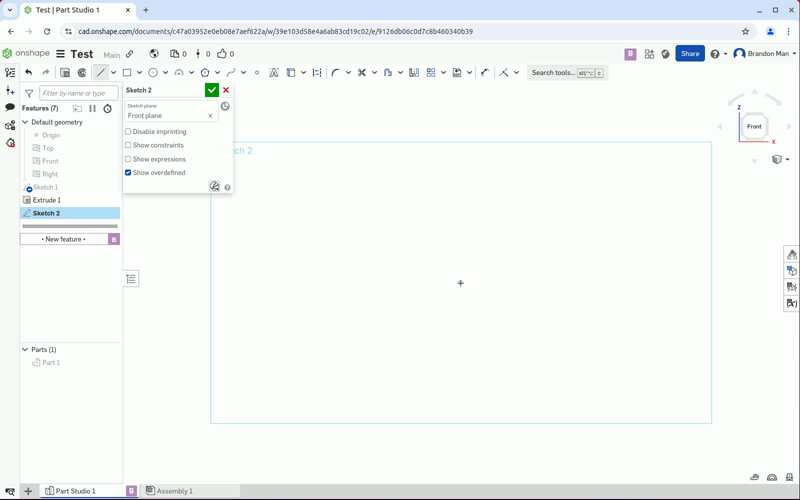
mouse_move(543, 282)
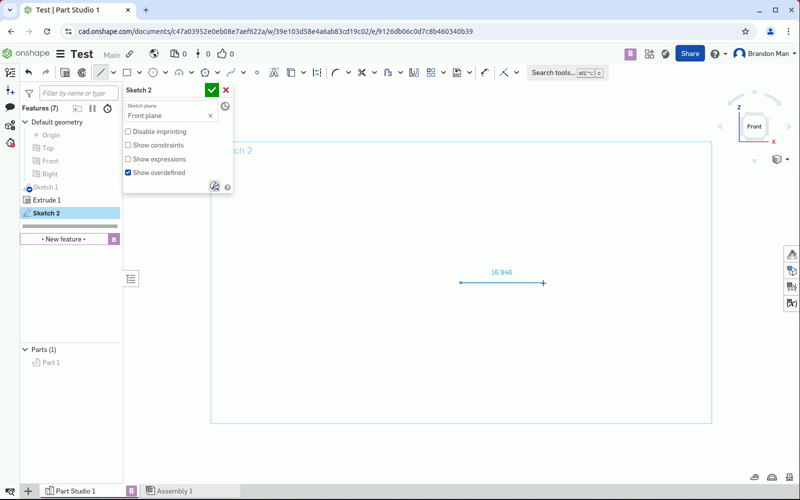
click(543, 282)
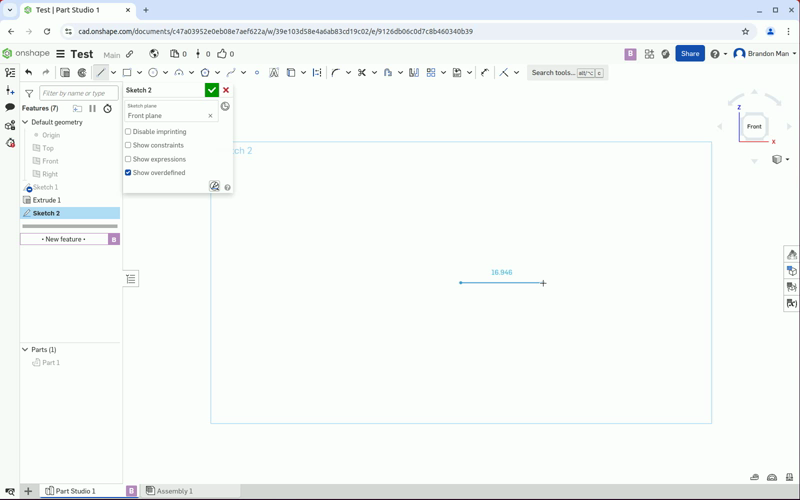
key_up(shift)
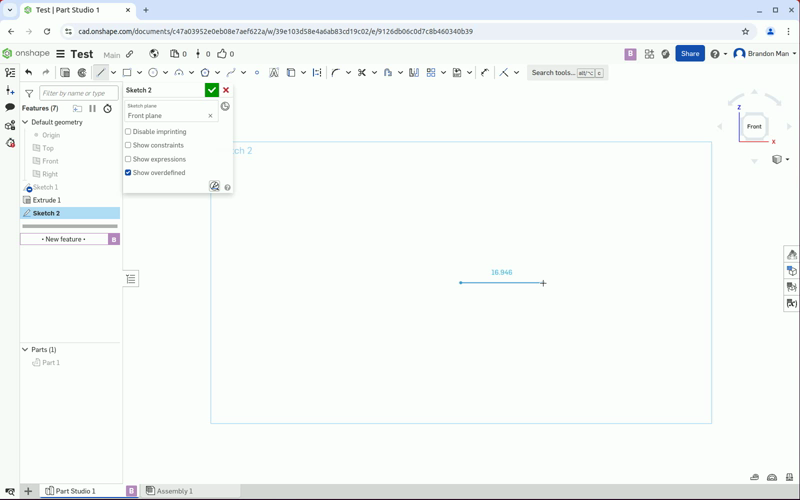
key_down(shift)
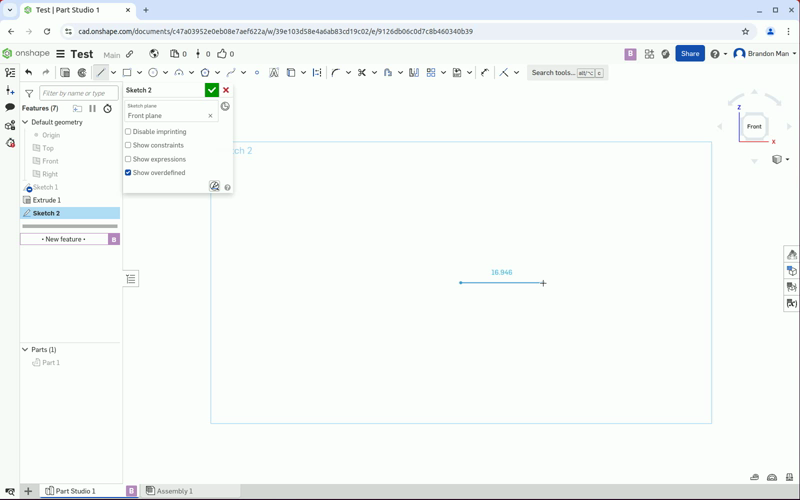
mouse_move(543, 218)
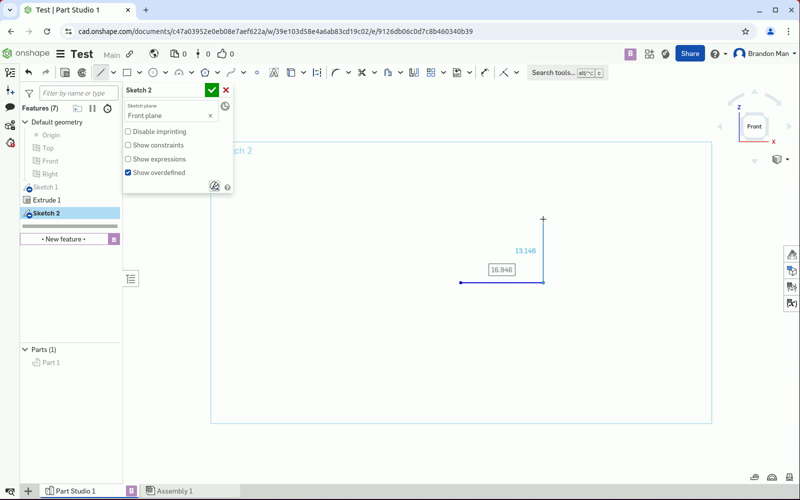
click(543, 218)
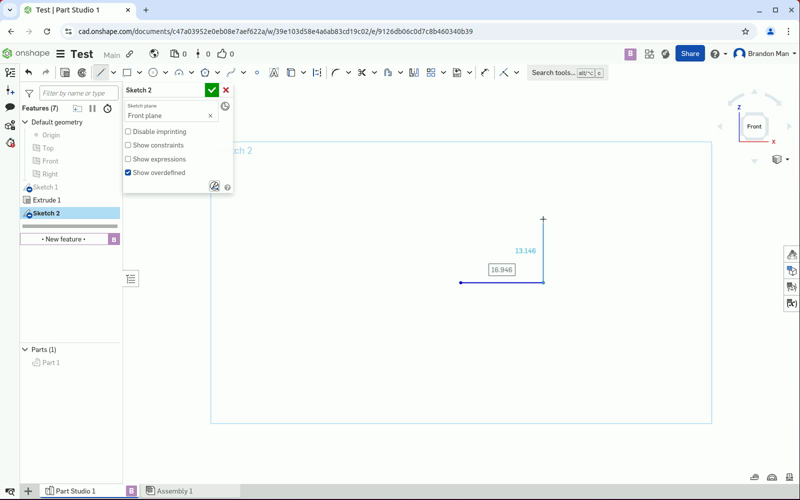
key_up(shift)
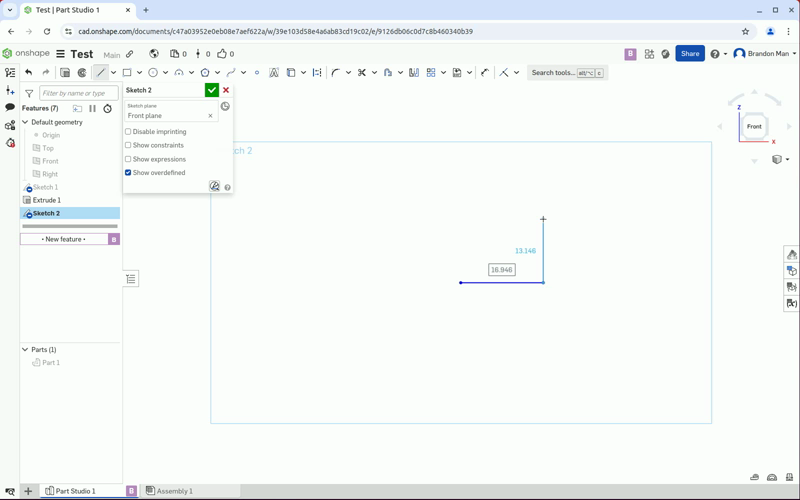
key_down(shift)
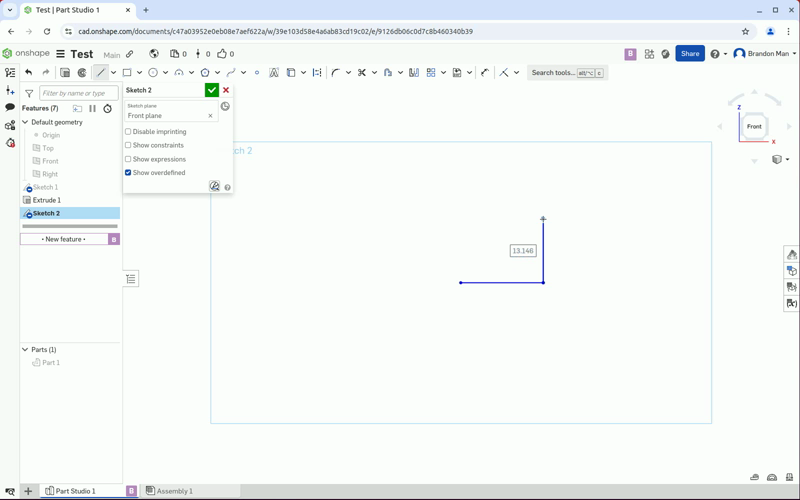
mouse_move(460, 218)
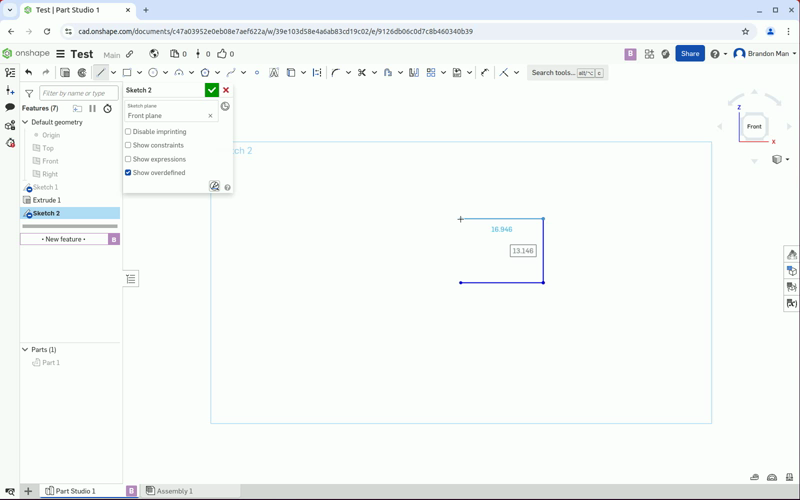
click(460, 218)
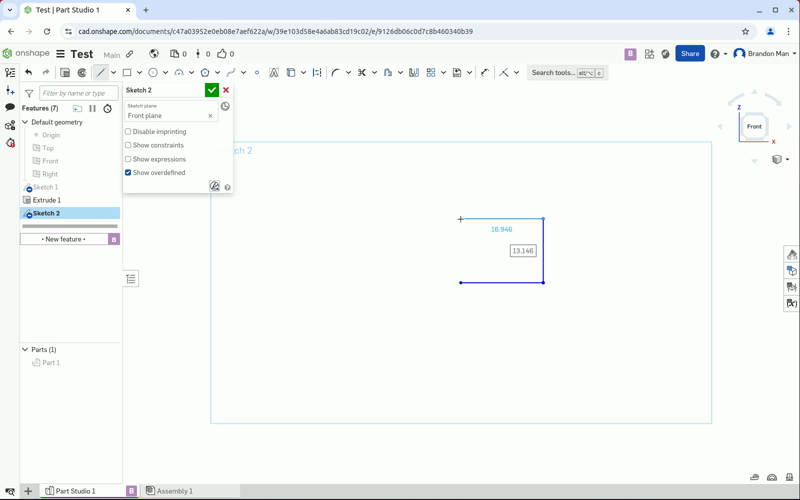
key_up(shift)
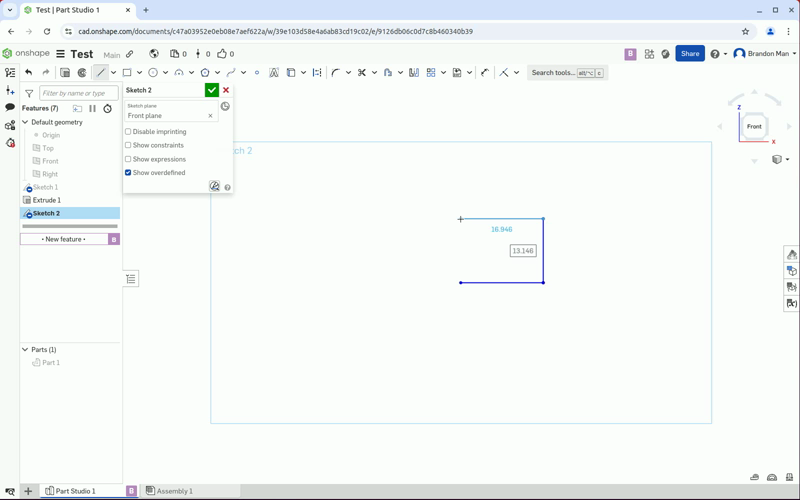
key_down(shift)
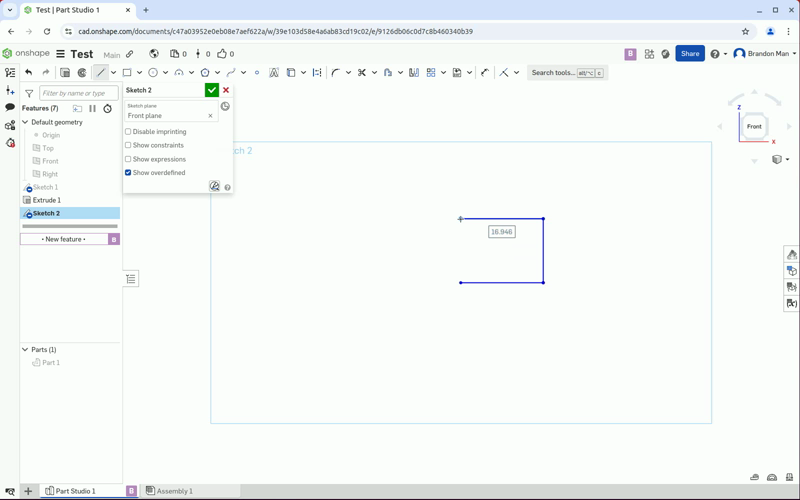
mouse_move(460, 282)
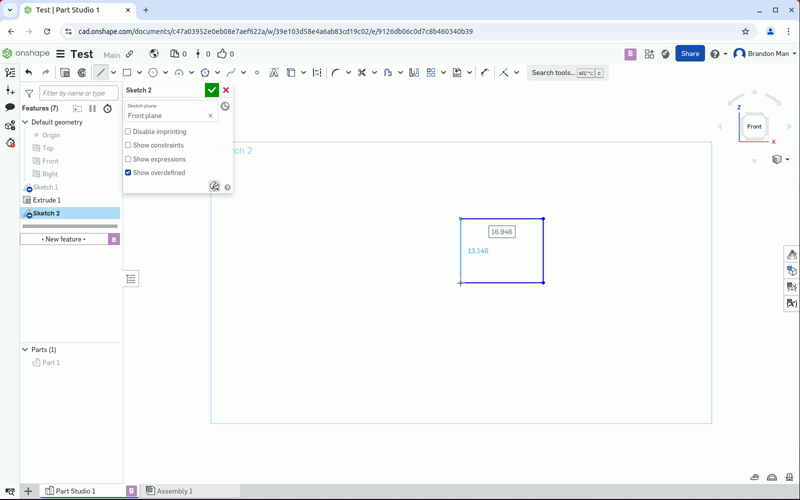
key_up(shift)
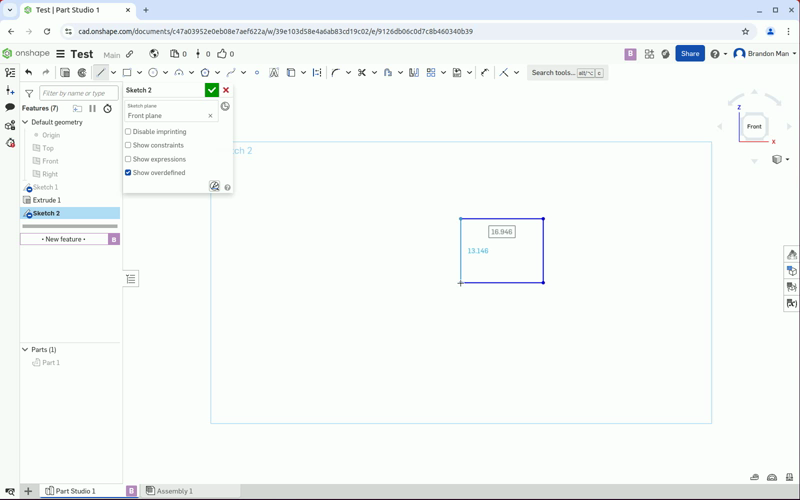
click(460, 282)
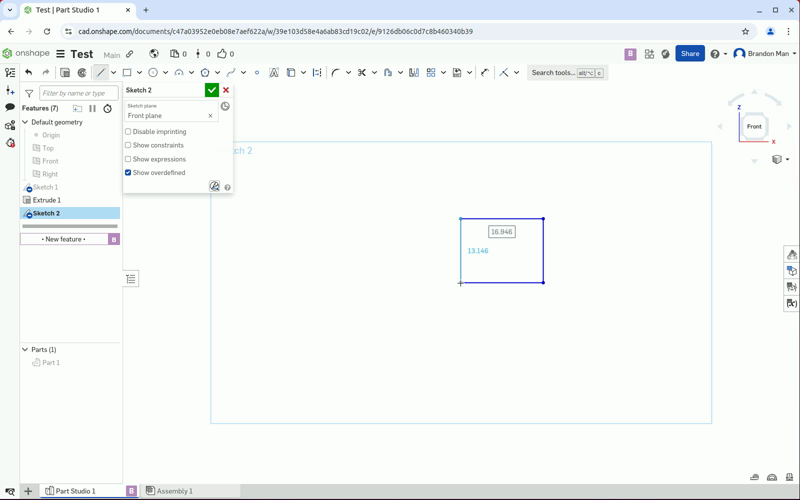
key(esc)
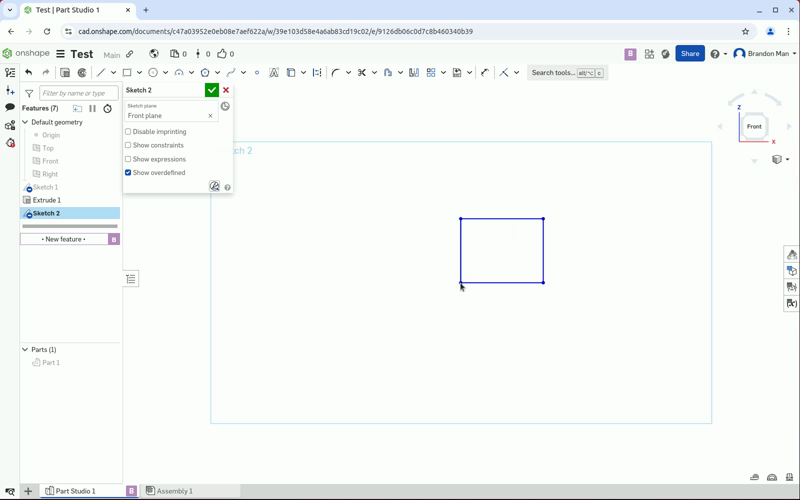
mouse_move(483, 265)
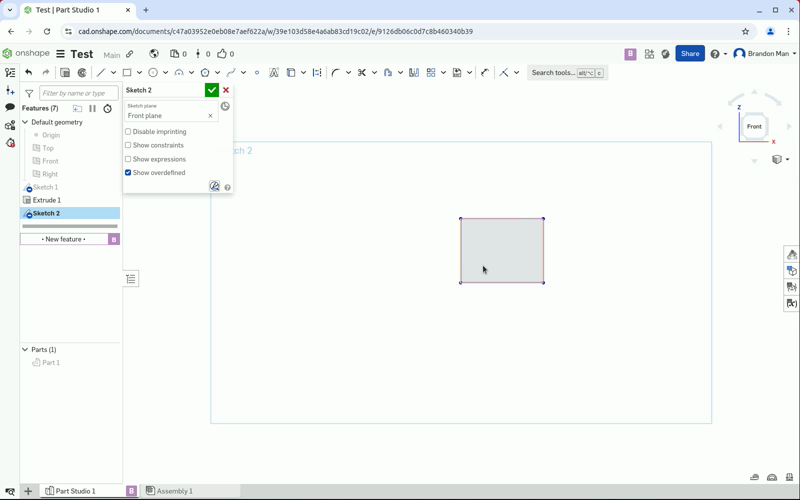
click(483, 265)
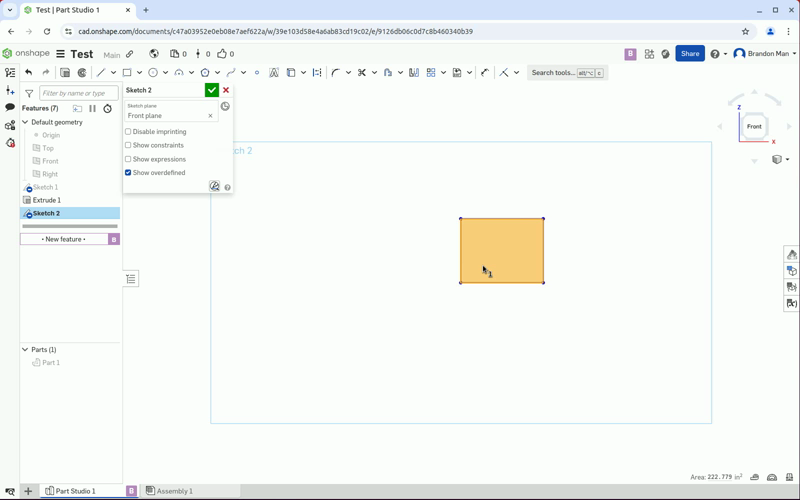
mouse_move(73, 352)
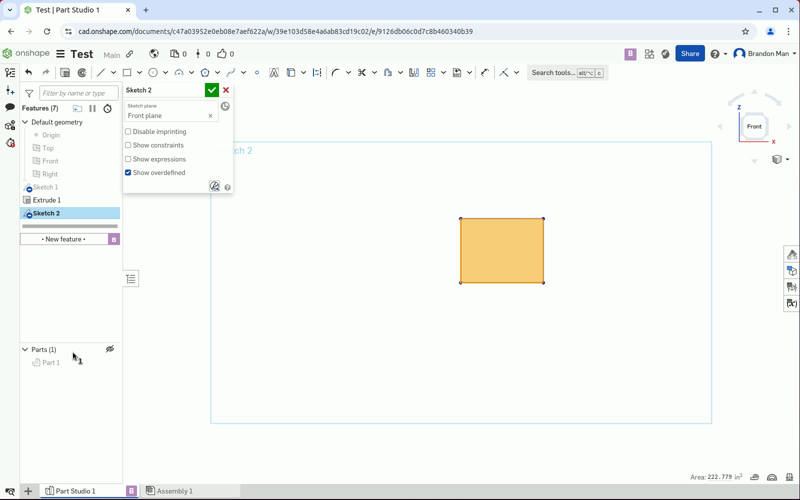
key(shift+y)
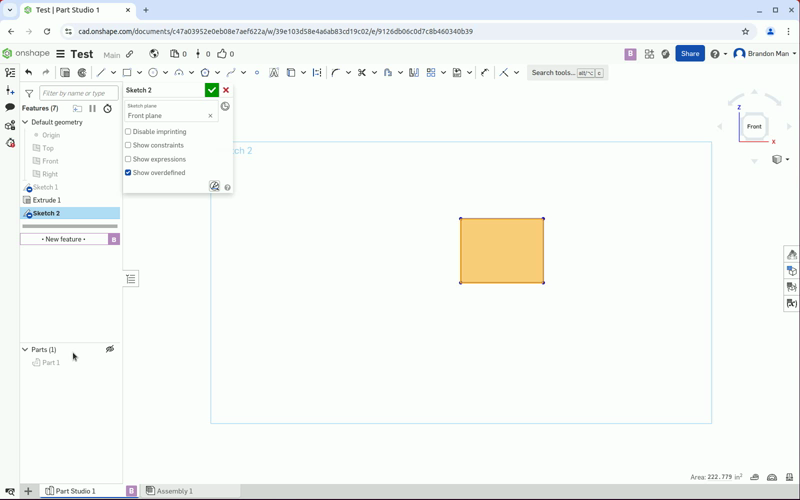
key(shift+e)
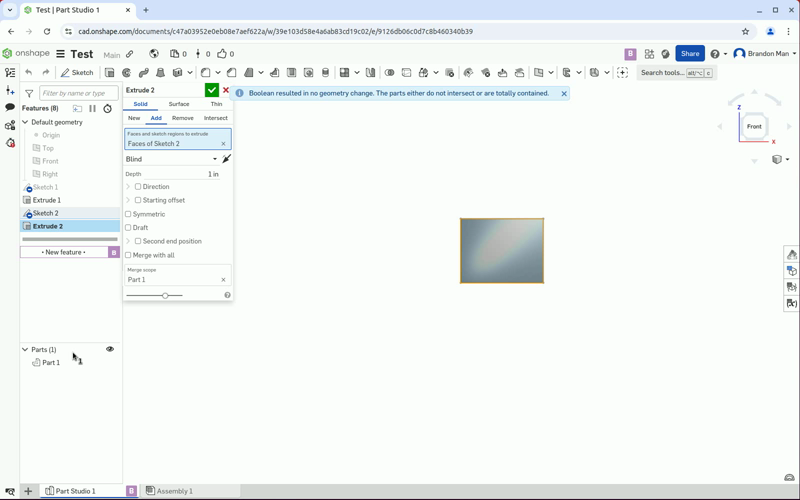
mouse_move(143, 106)
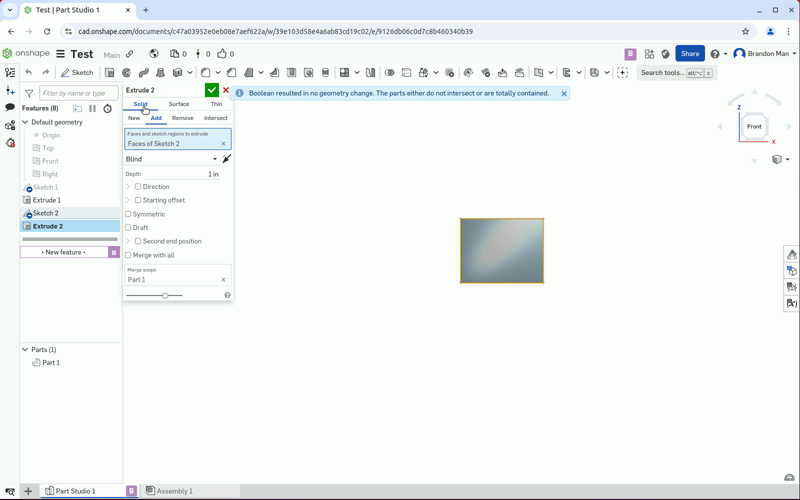
click(143, 106)
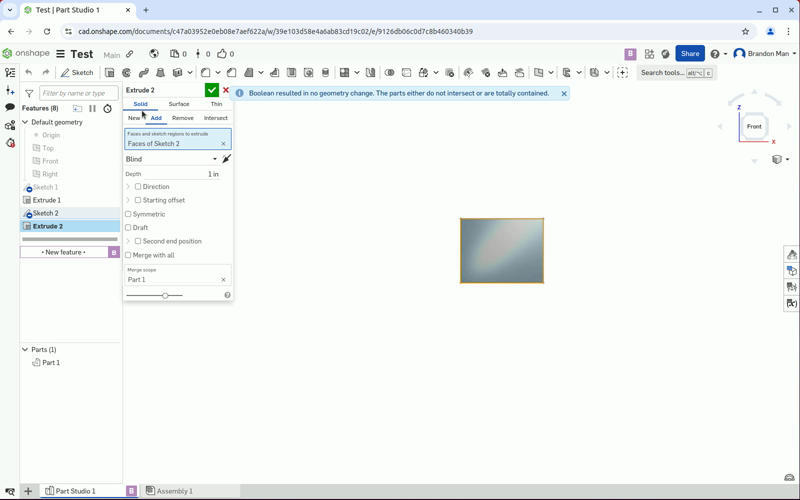
mouse_move(137, 120)
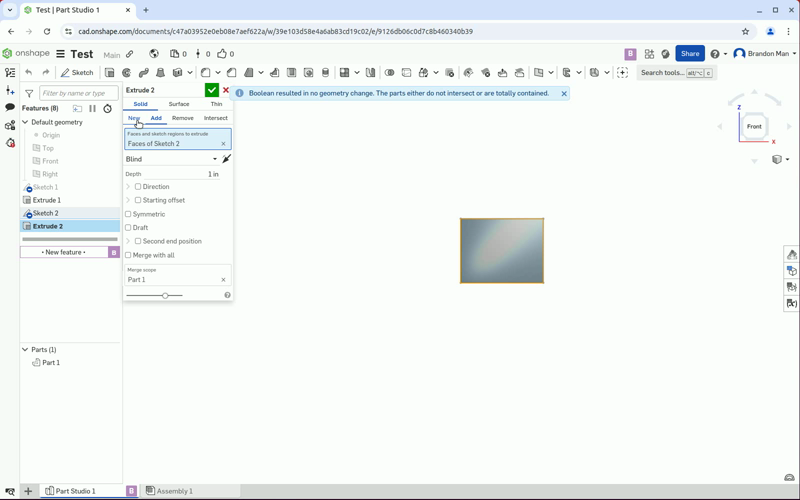
click(137, 120)
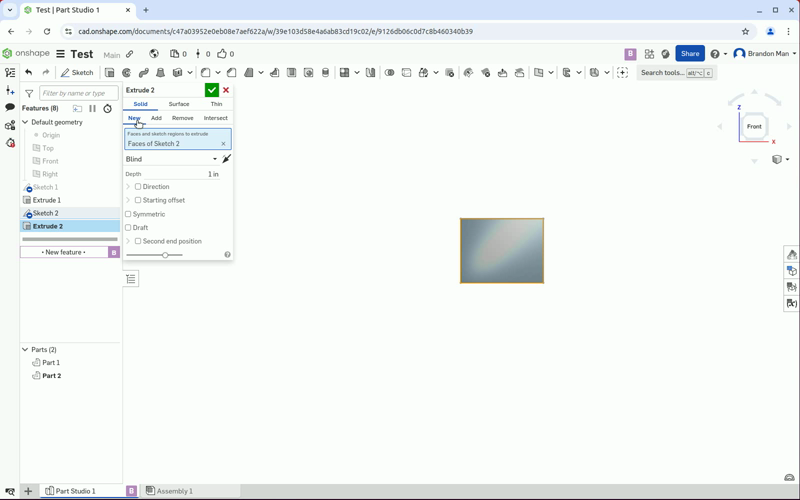
key(tab, 4)
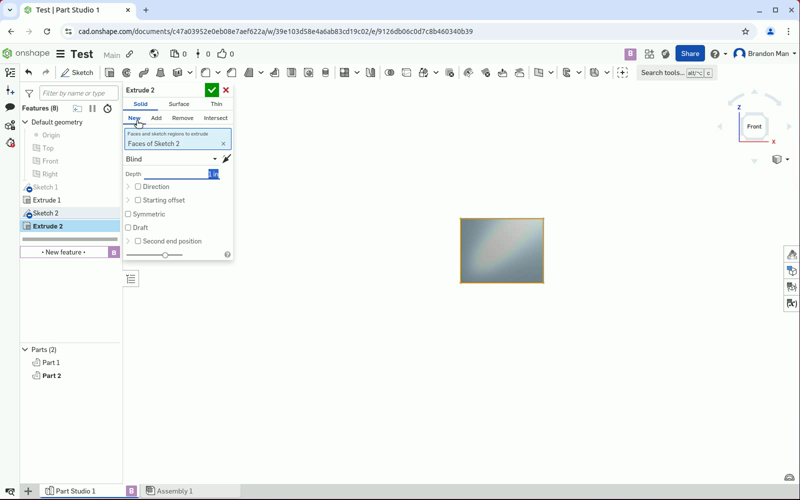
text(23.108)
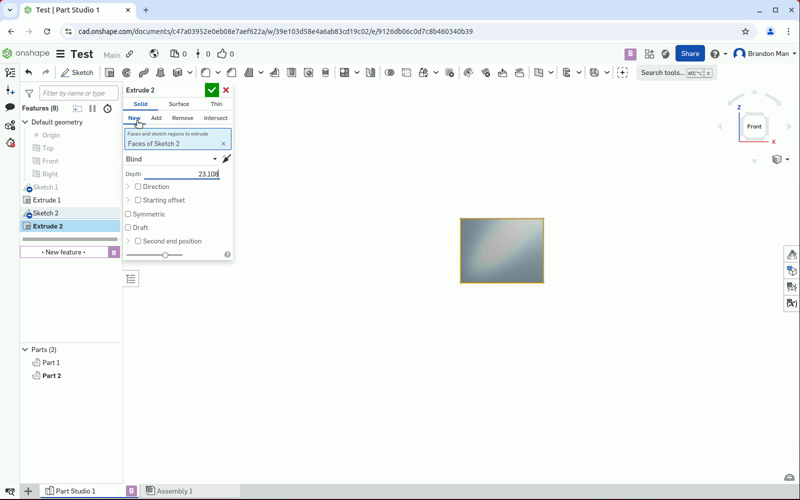
key(enter)
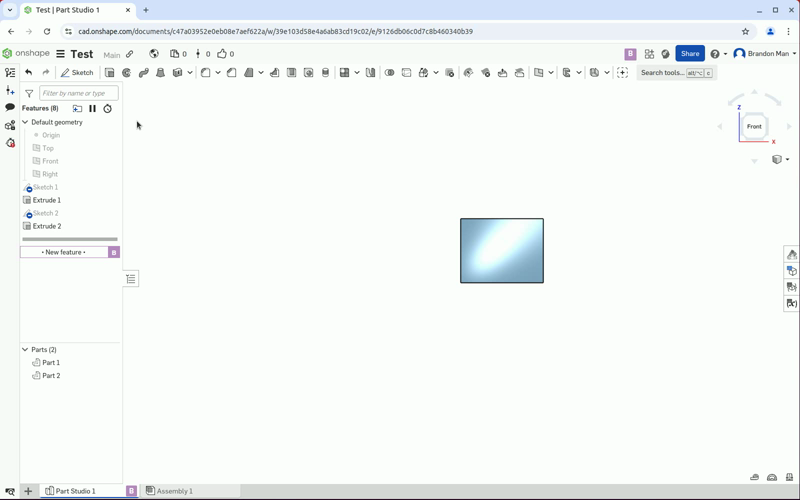
key(shift+h)
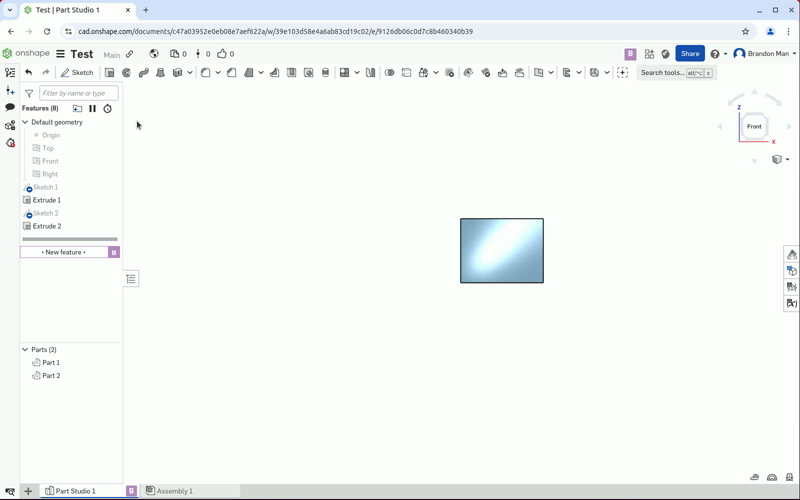
key(shift+h)
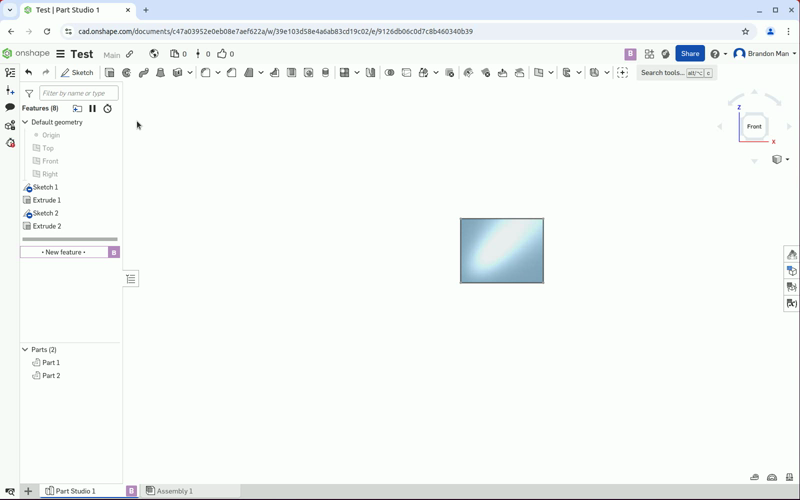
key(shift+7)
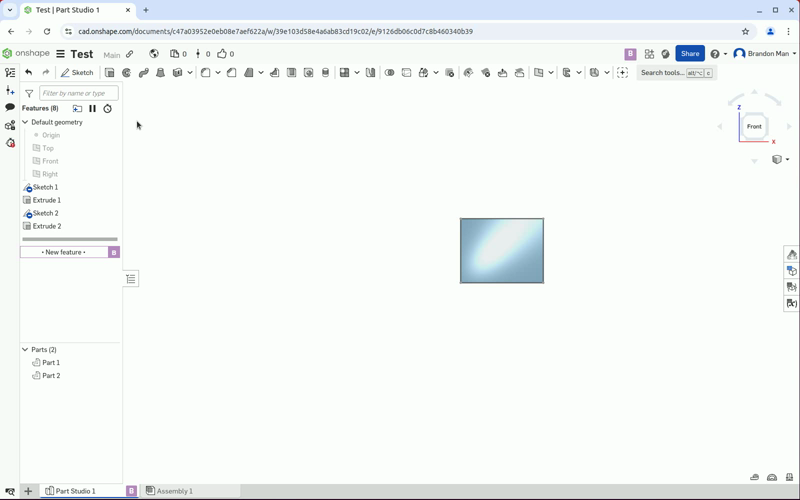
key(left, 2)
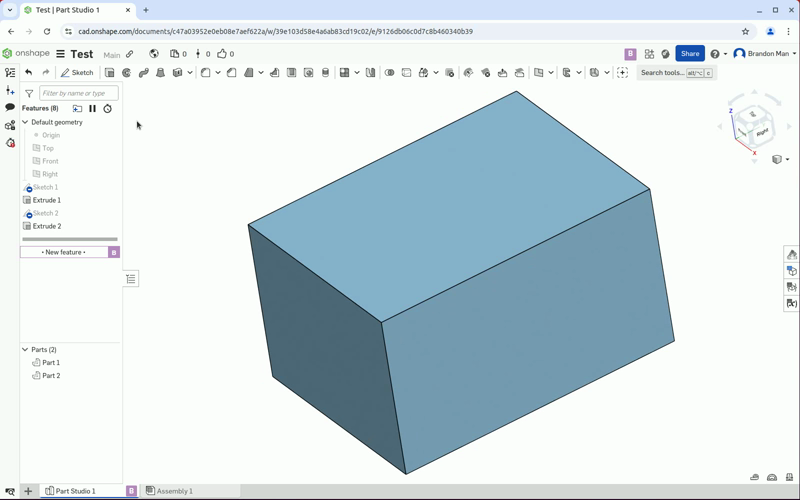
key(down, 2)
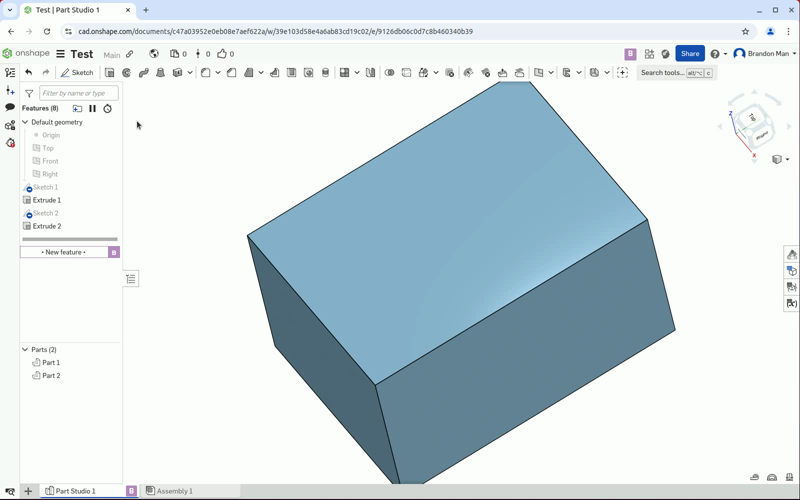
key(up, 2)
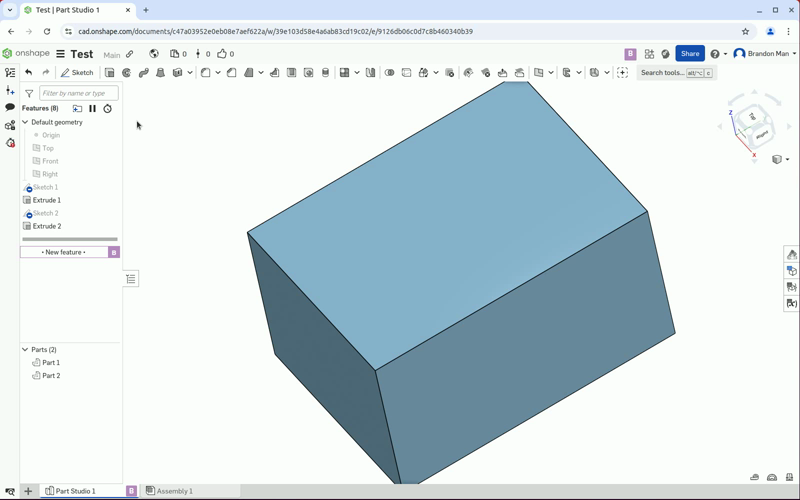
key(right, 2)
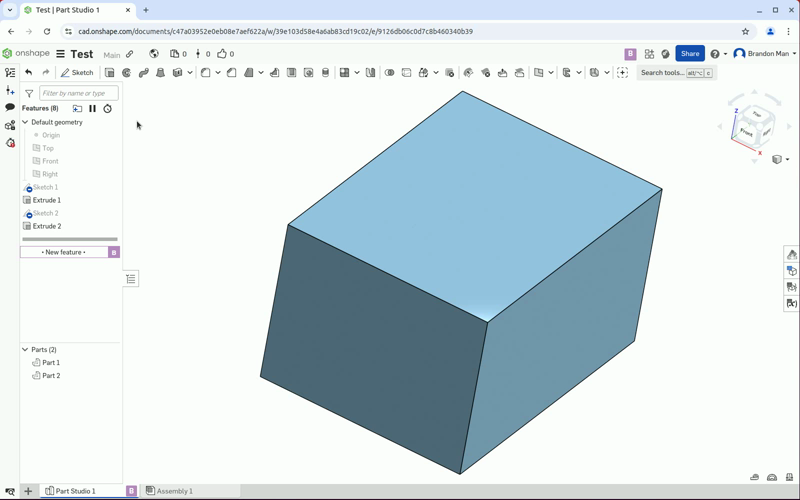
mouse_move(73, 189)
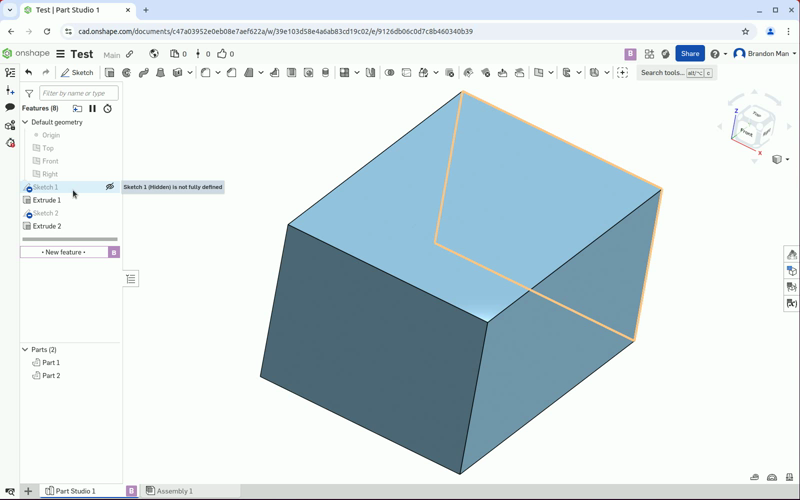
click(73, 189)